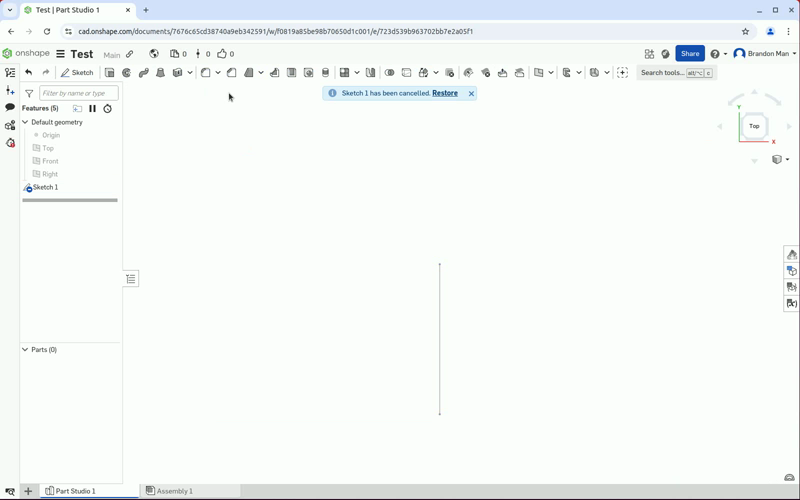
key(shift+h)
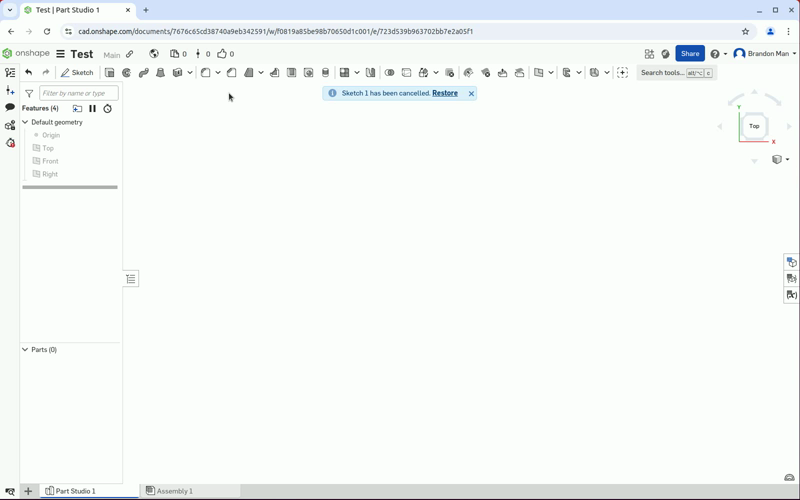
mouse_move(73, 352)
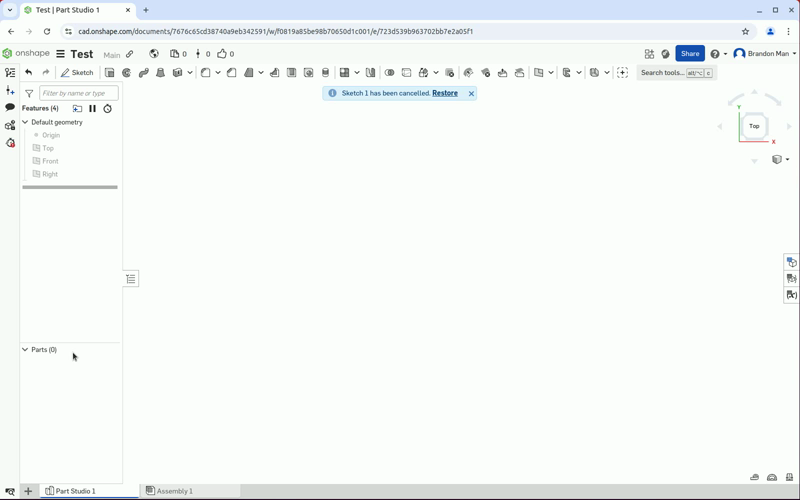
key(y)
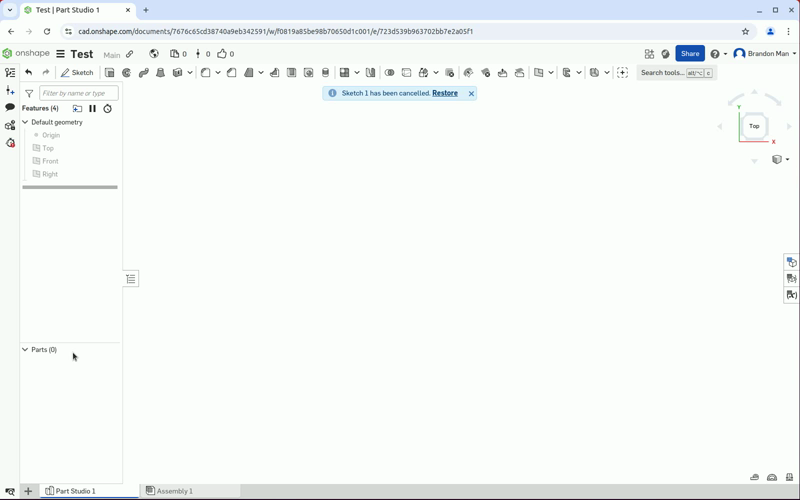
key(shift+p)
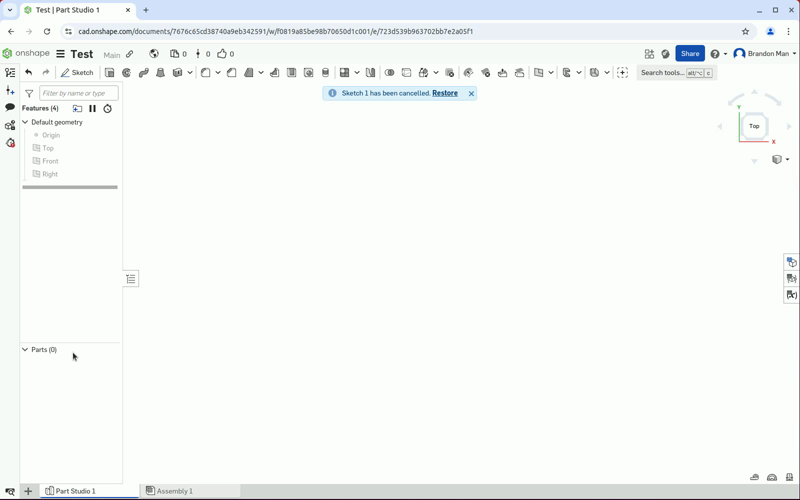
key(space)
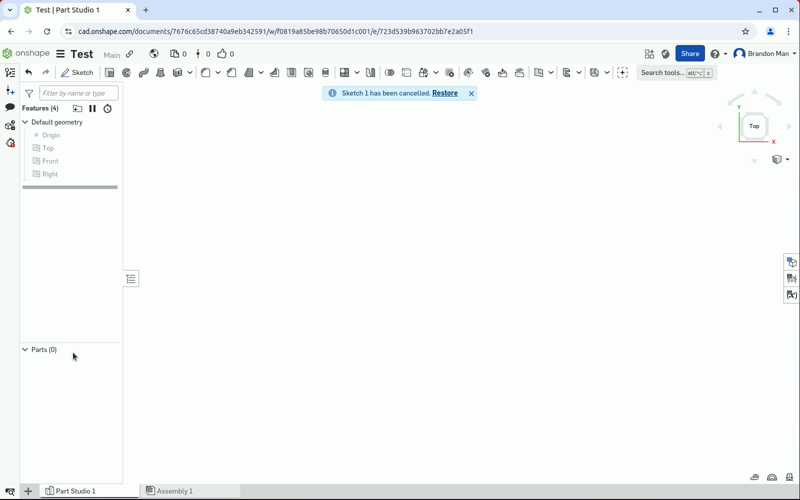
key_down(shift)
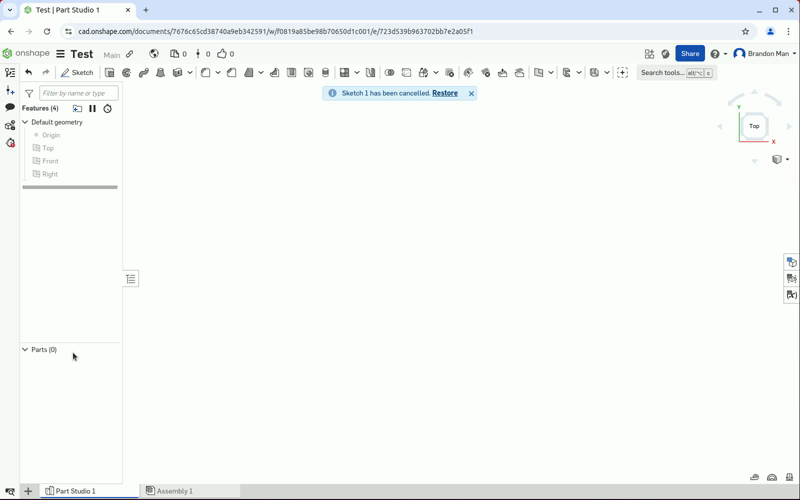
key(up)
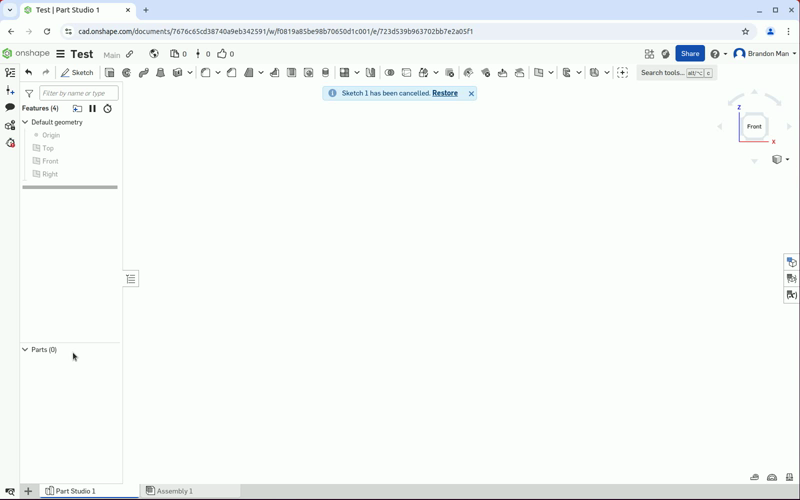
key_up(shift)
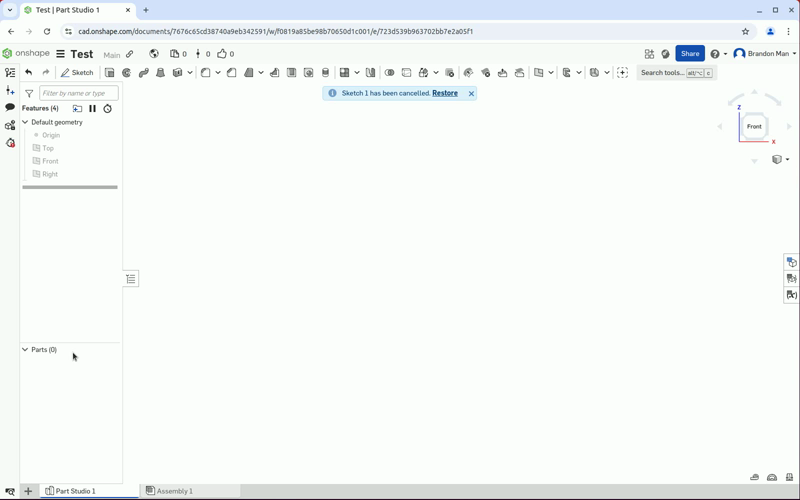
key(space)
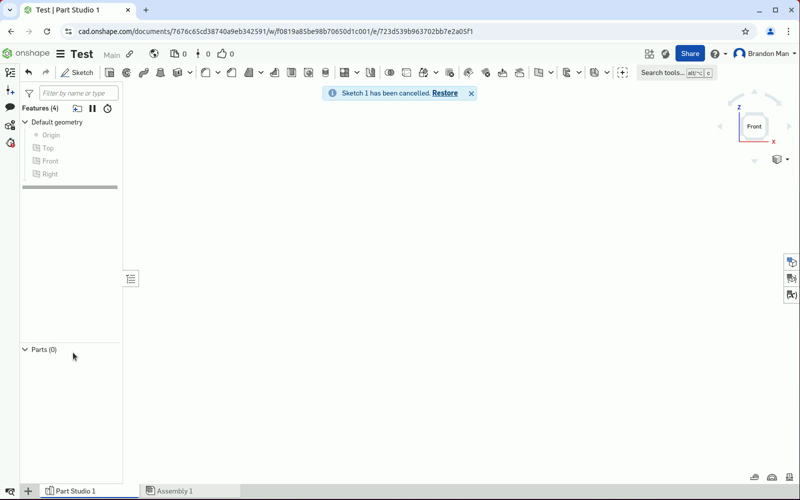
key_down(shift)
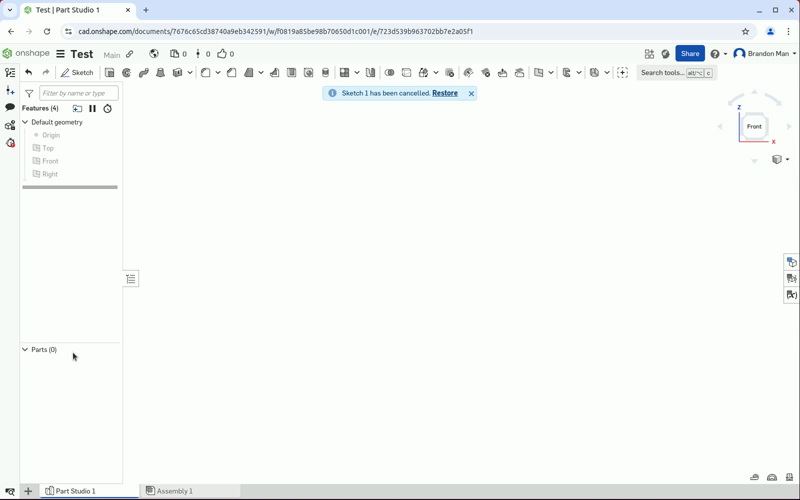
key(left)
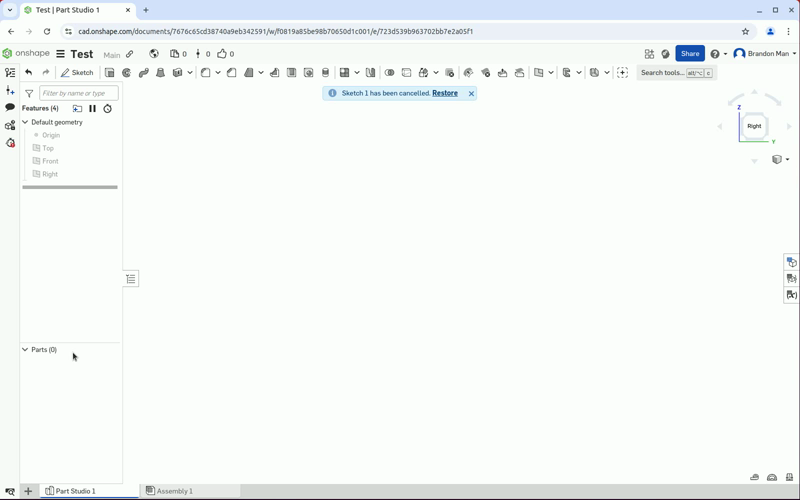
key_up(shift)
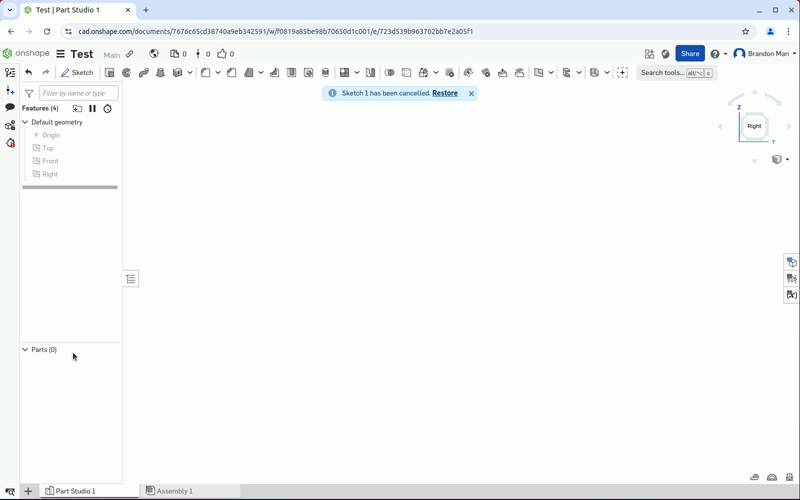
mouse_move(73, 352)
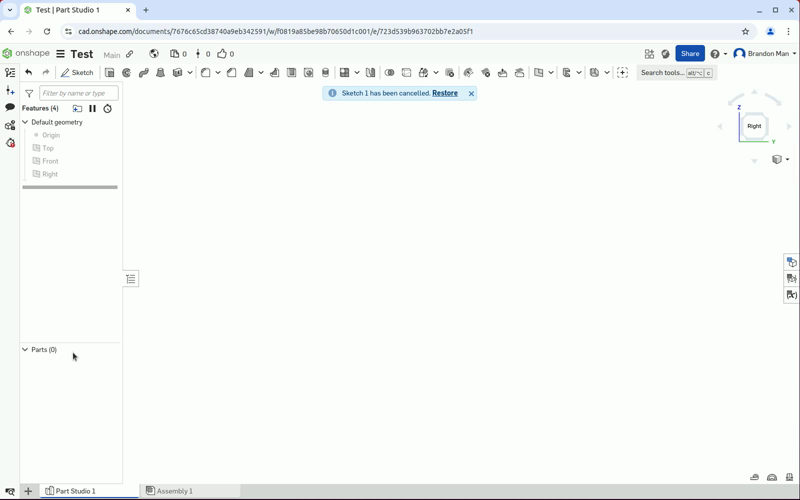
key(shift+y)
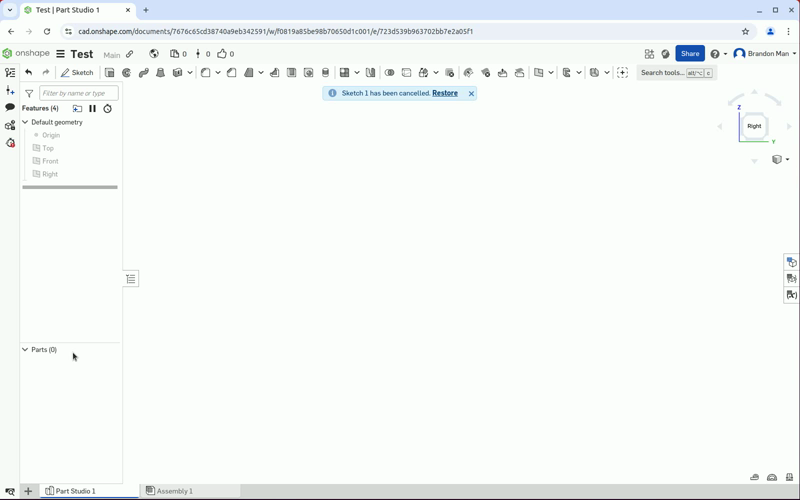
key(shift+s)
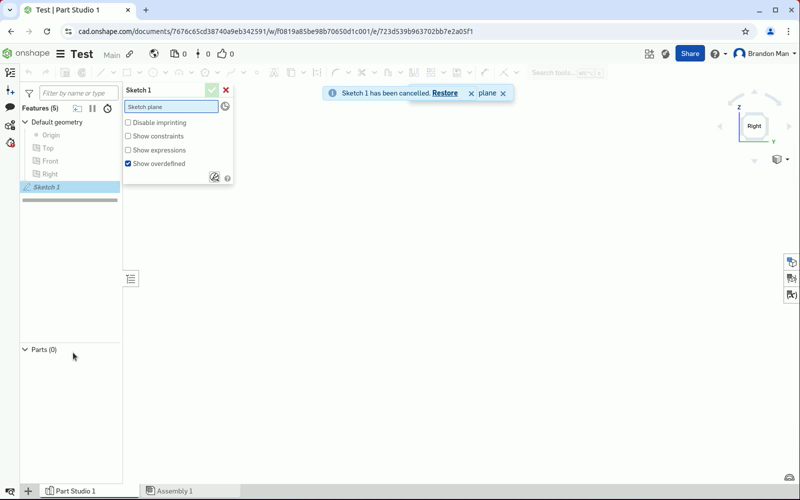
mouse_move(73, 176)
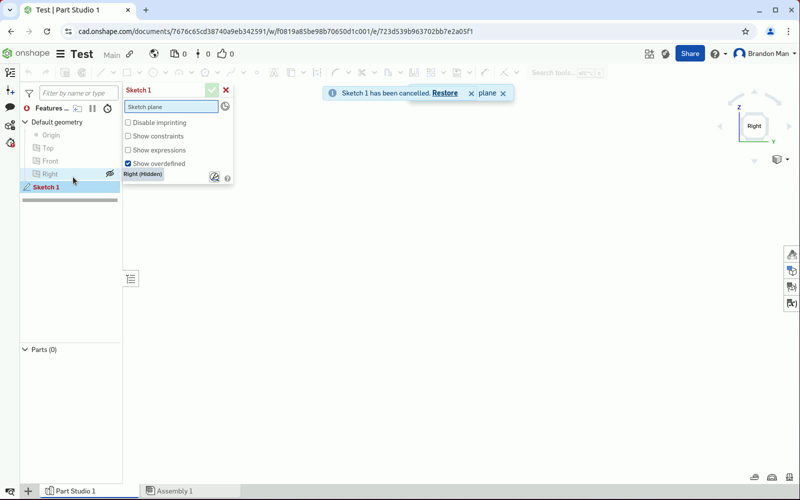
click(73, 176)
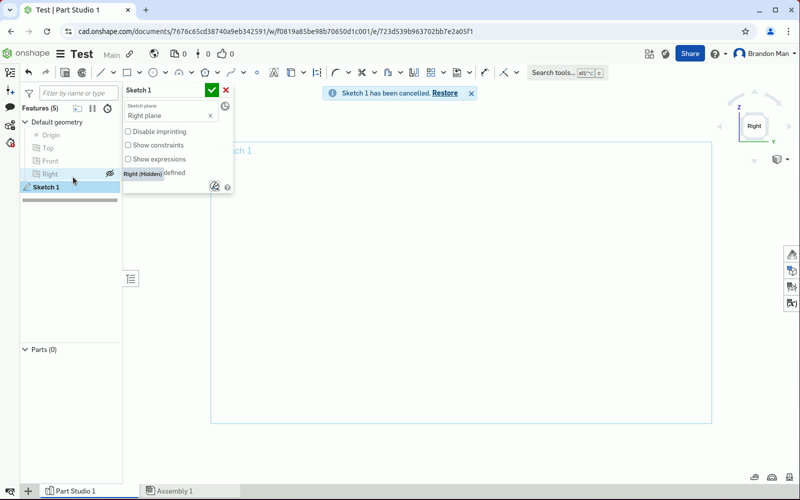
mouse_move(73, 352)
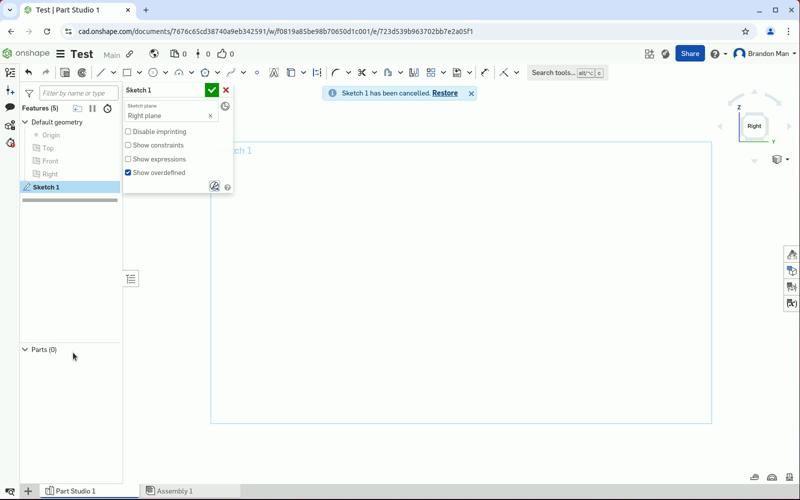
key(y)
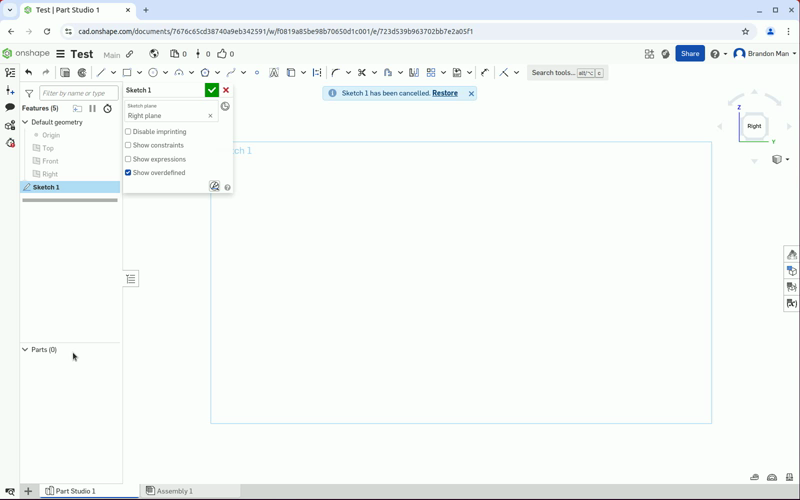
key(c)
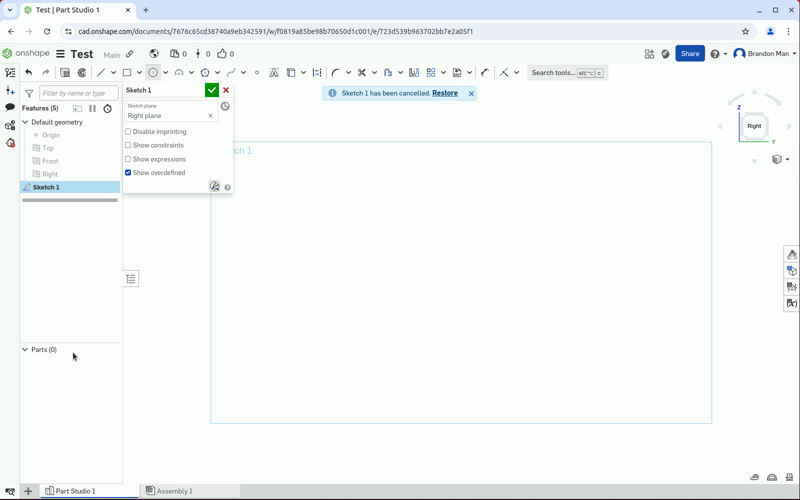
key_down(shift)
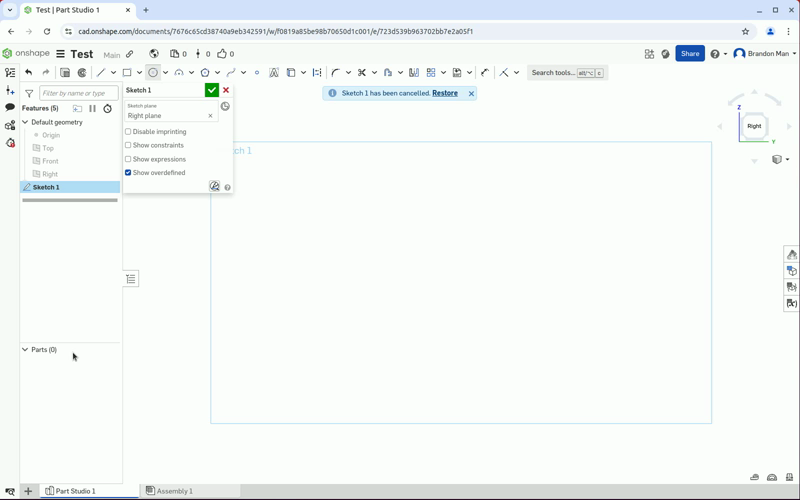
mouse_move(461, 282)
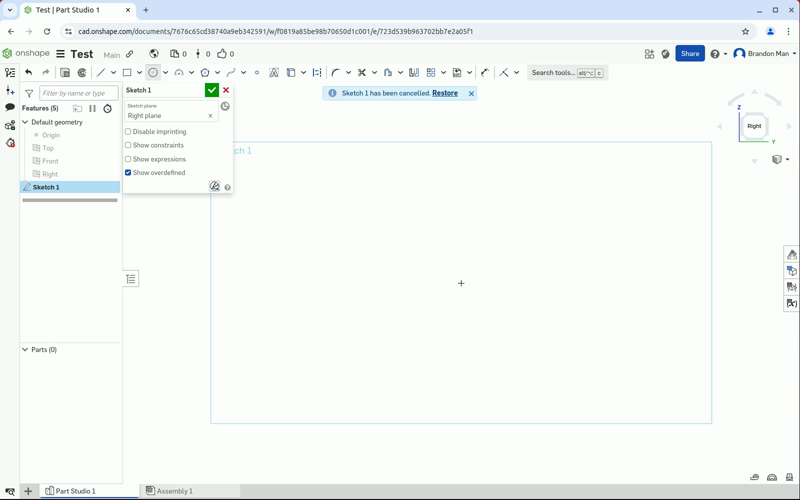
click(461, 282)
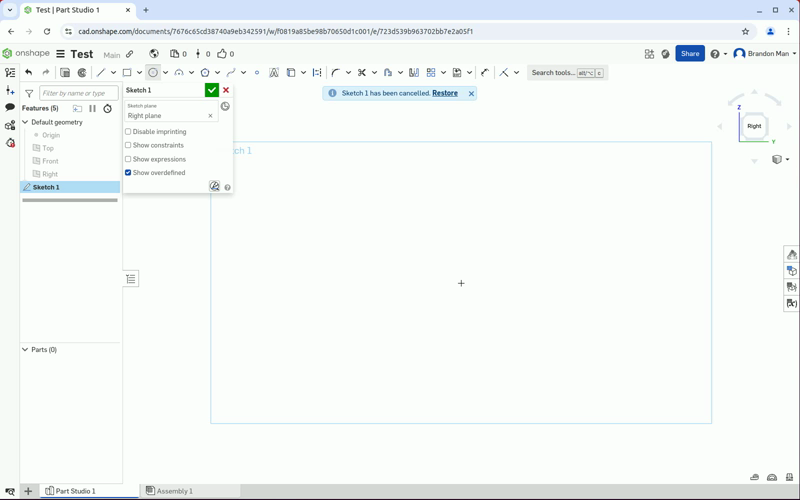
key_up(shift)
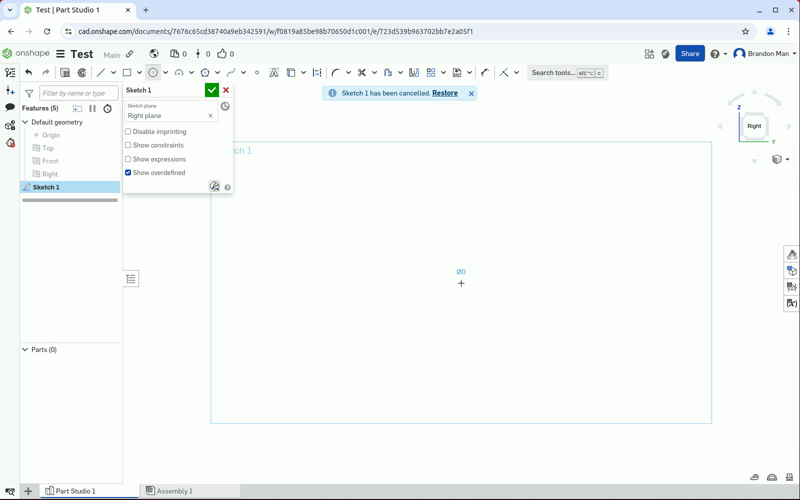
mouse_move(540, 282)
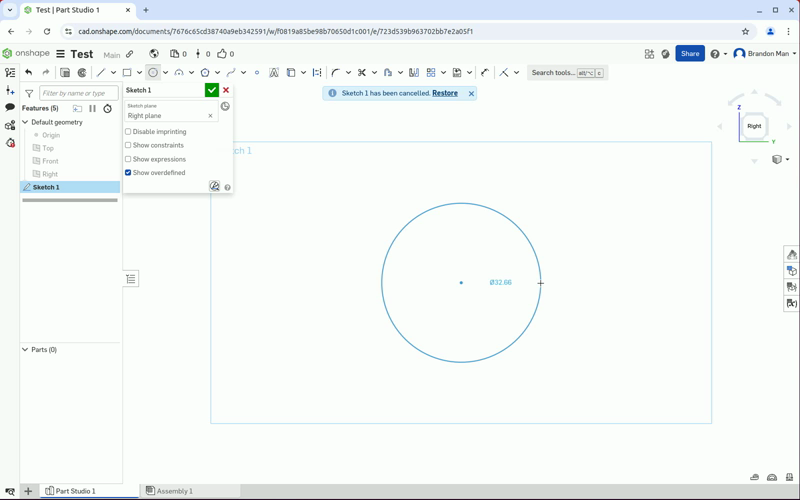
click(540, 282)
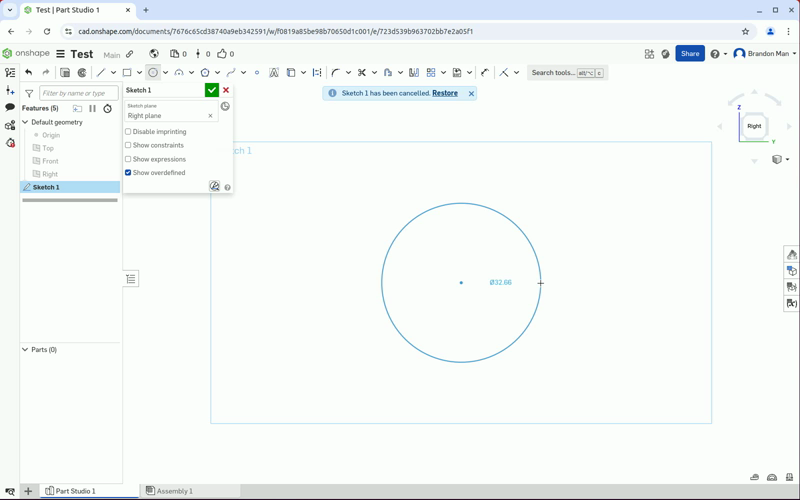
key(esc)
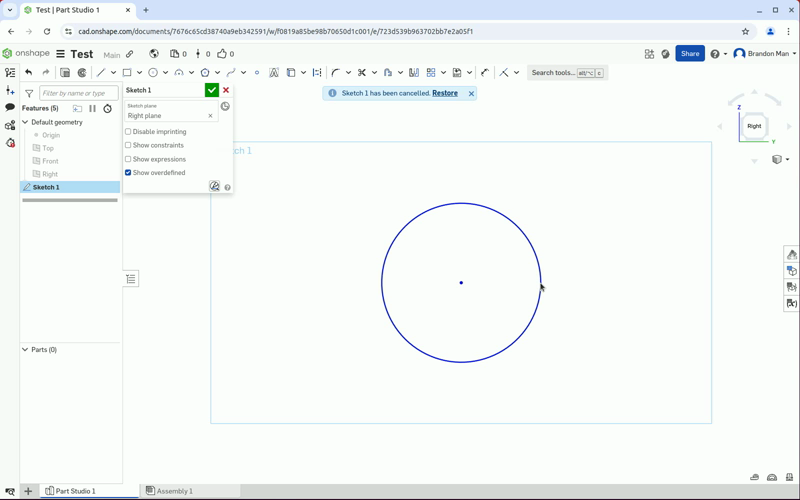
key(c)
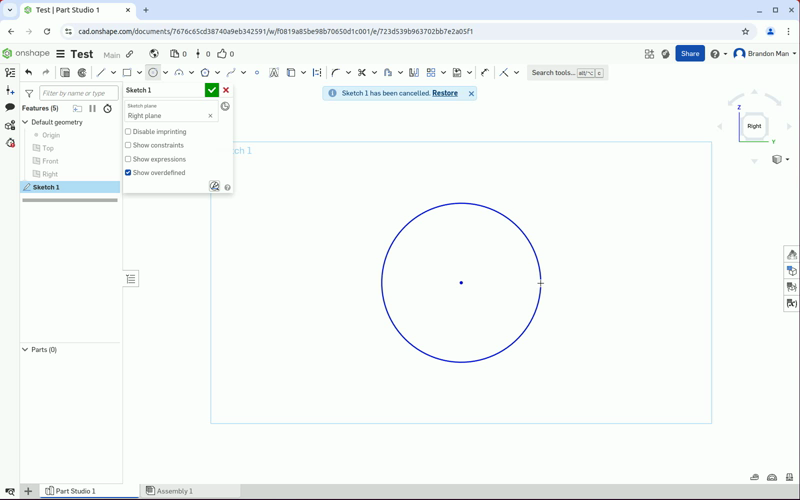
key_down(shift)
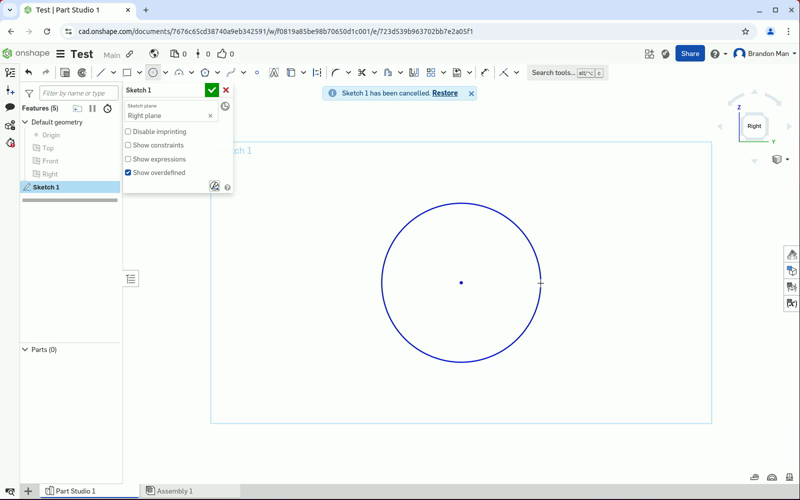
mouse_move(461, 282)
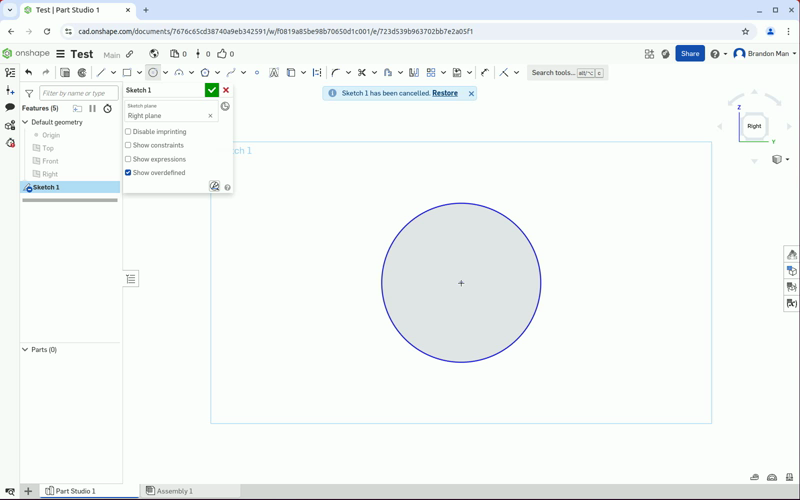
click(461, 282)
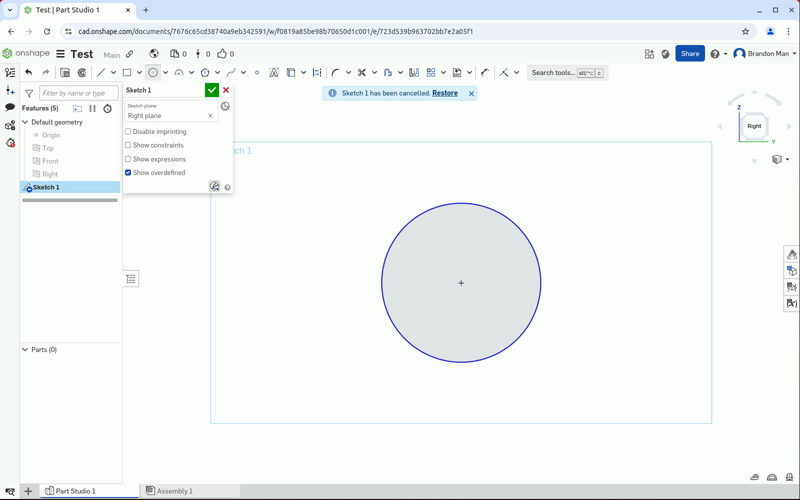
key_up(shift)
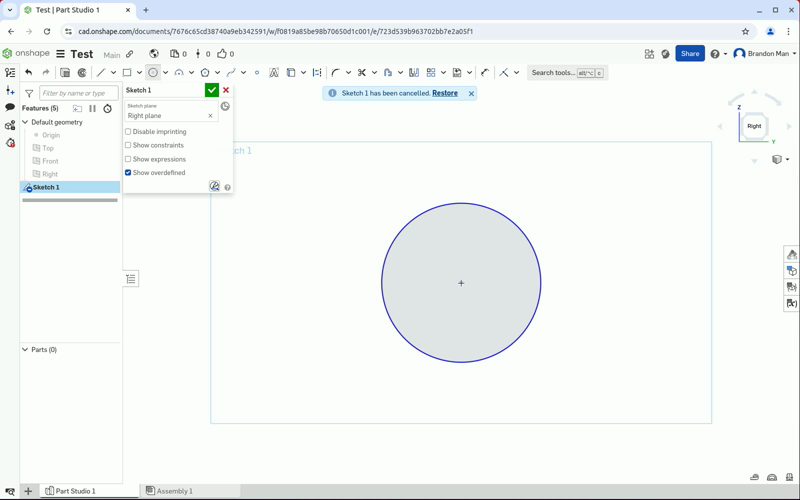
mouse_move(517, 282)
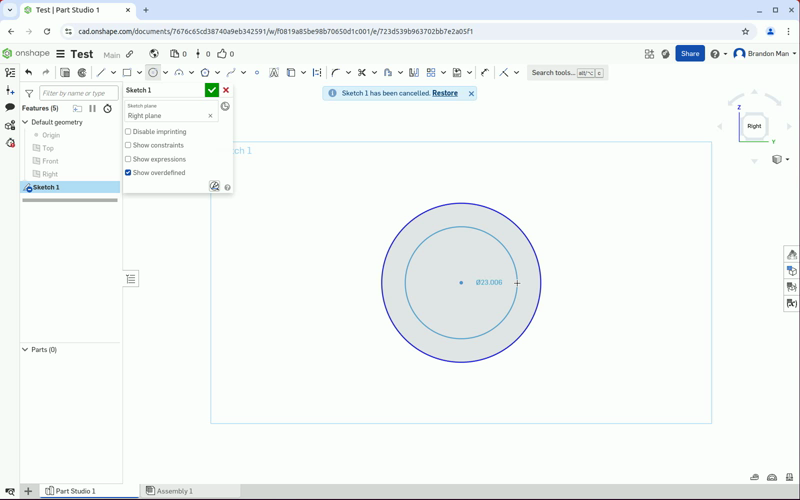
click(517, 282)
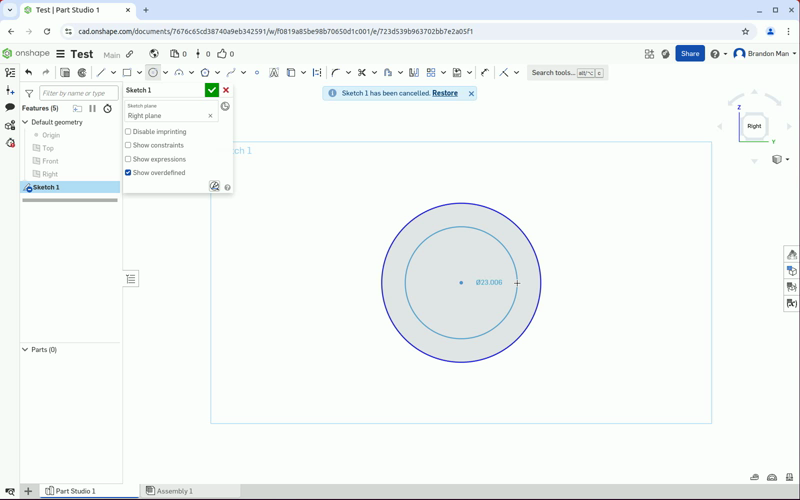
key(esc)
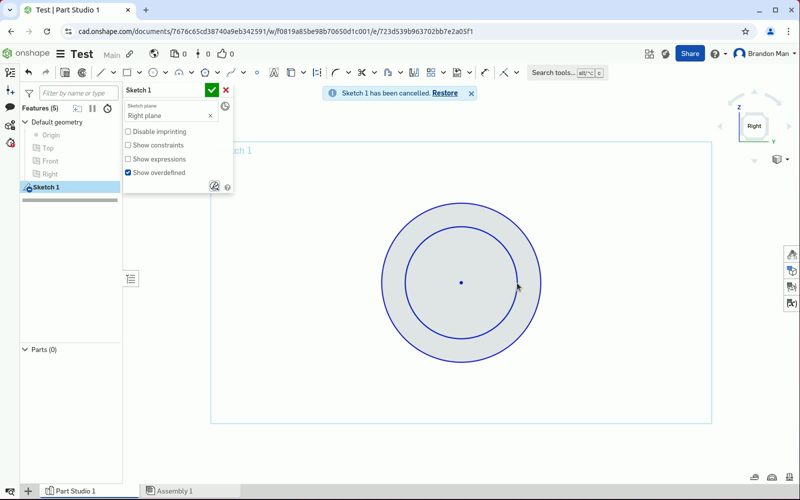
mouse_move(445, 218)
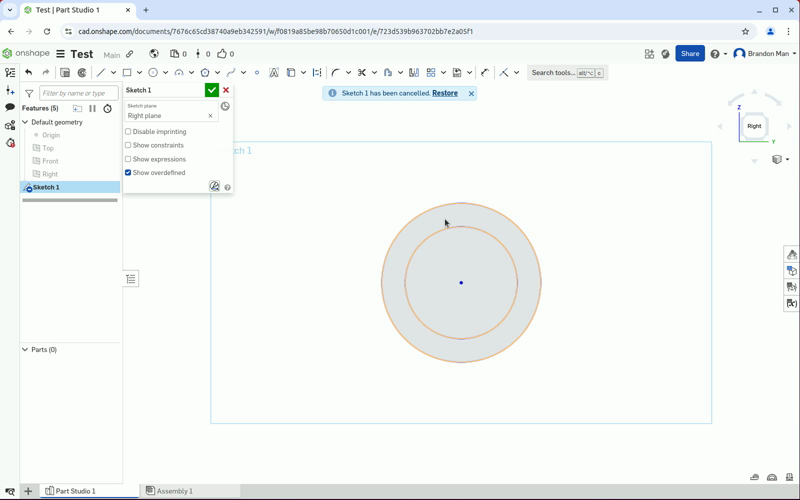
click(445, 218)
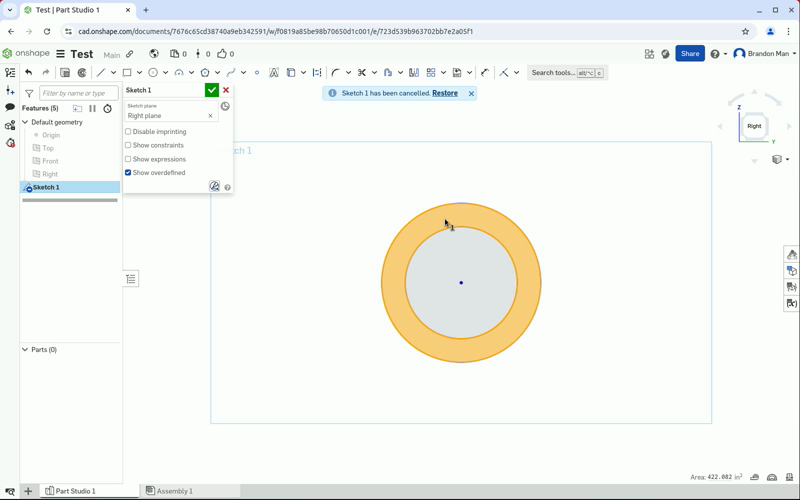
mouse_move(73, 352)
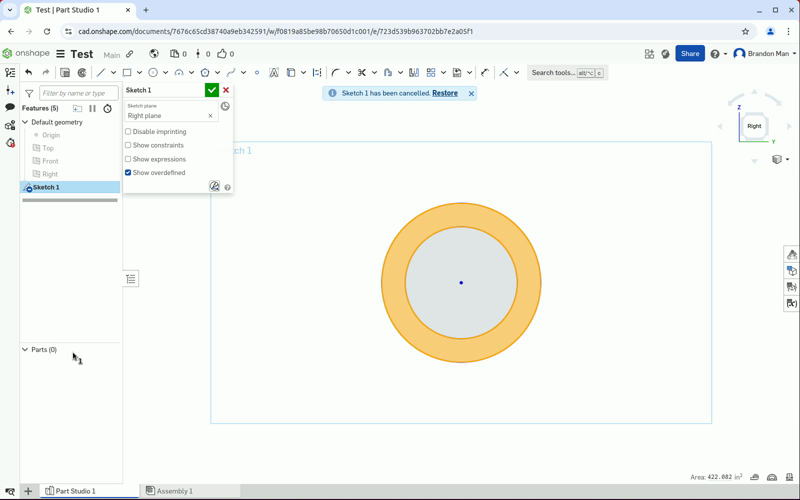
key(shift+y)
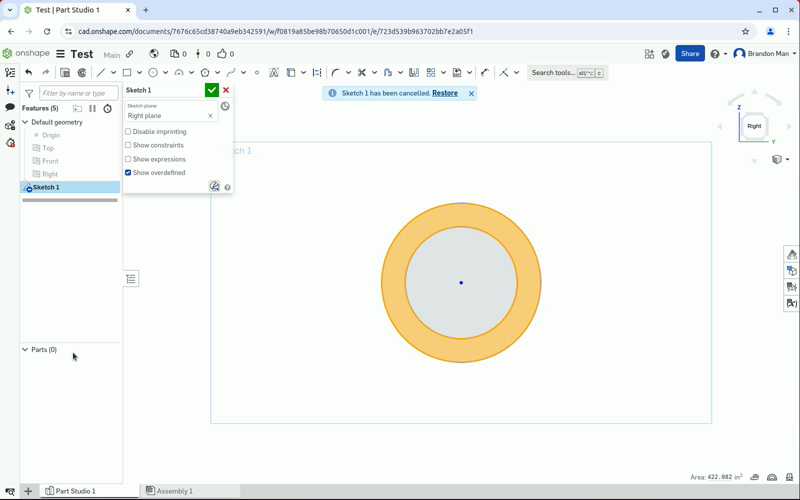
key(shift+e)
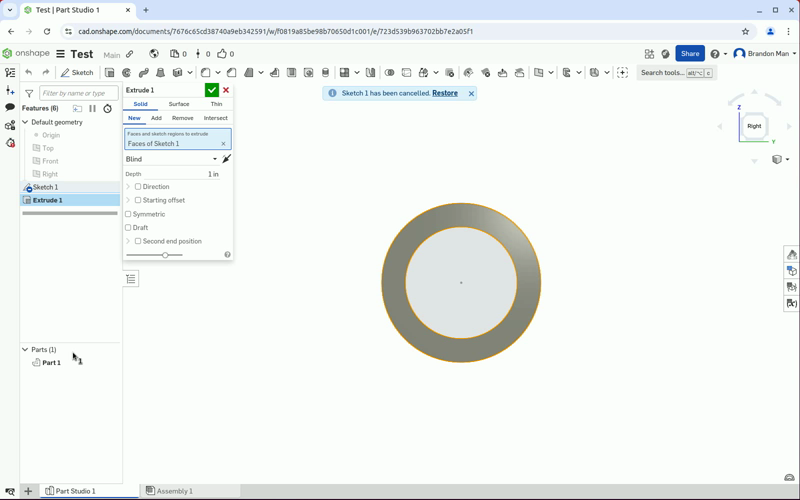
mouse_move(143, 106)
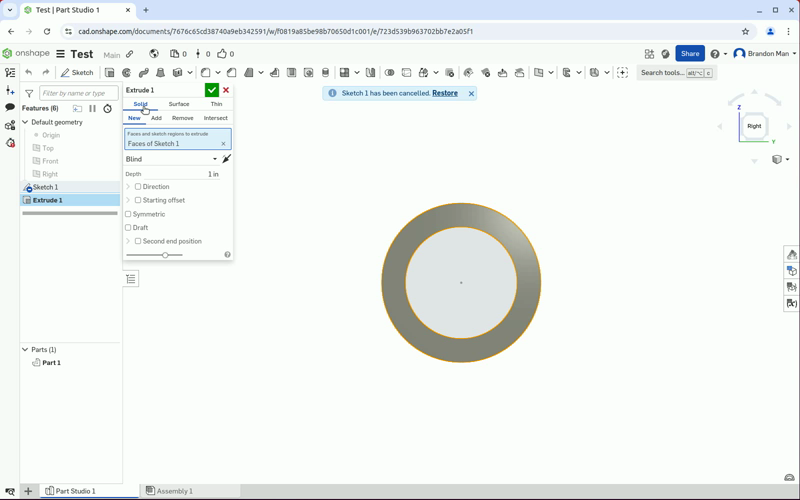
click(143, 106)
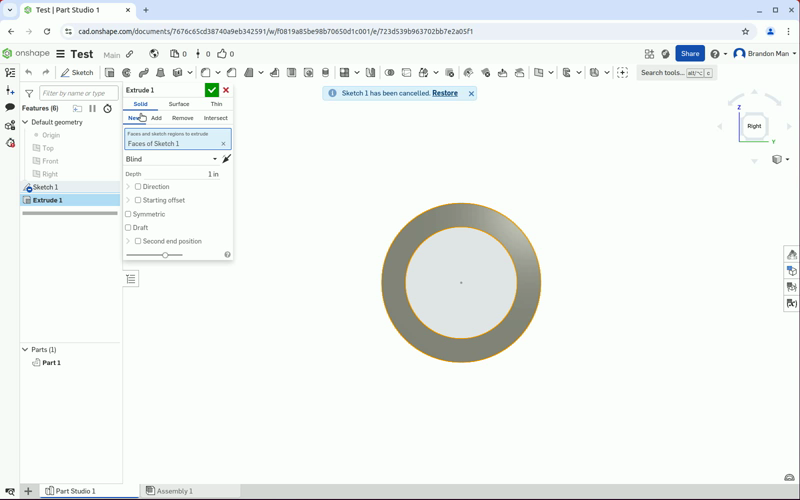
mouse_move(137, 120)
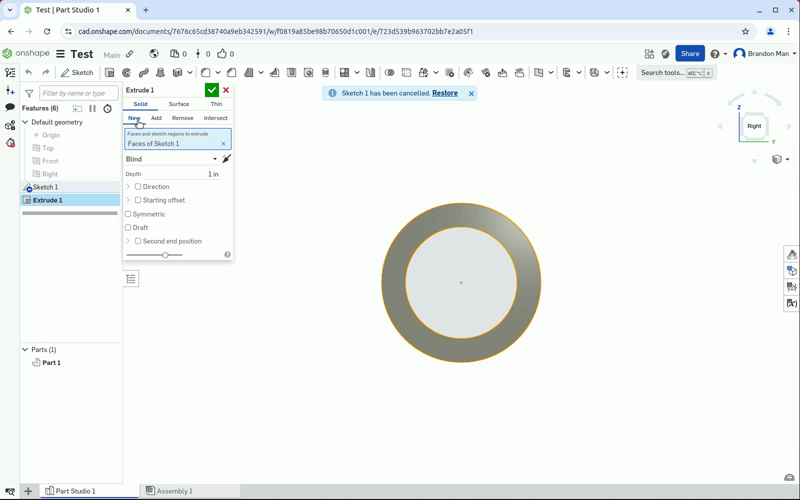
click(137, 120)
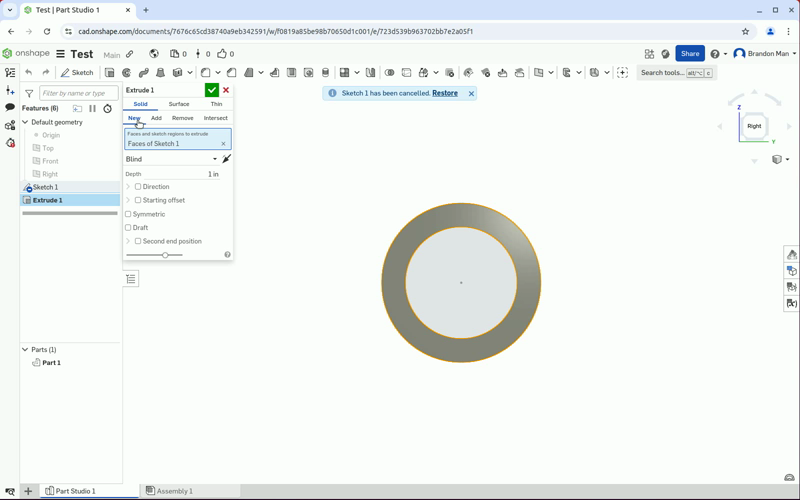
key(tab, 4)
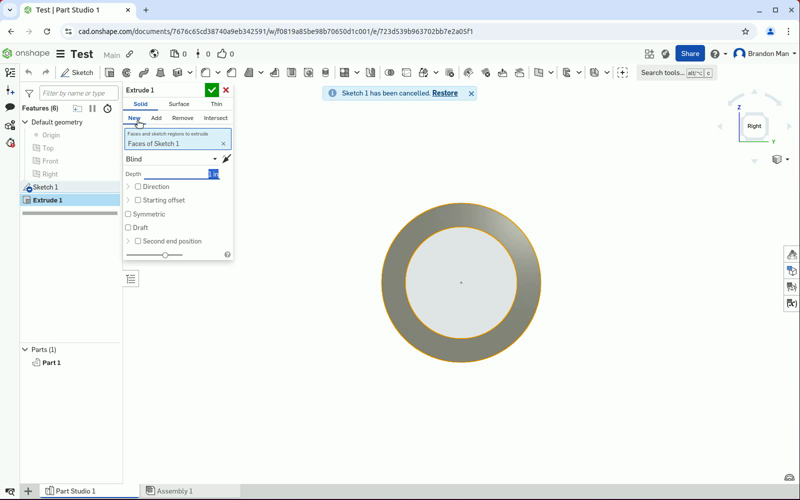
text(23.108)
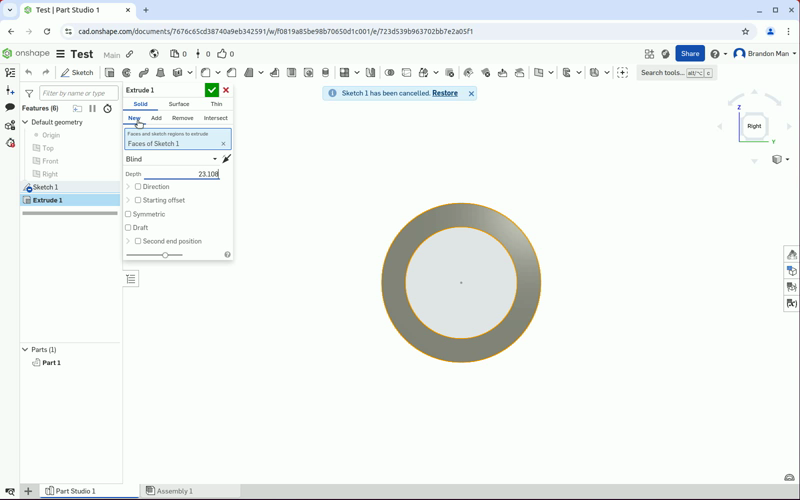
key(enter)
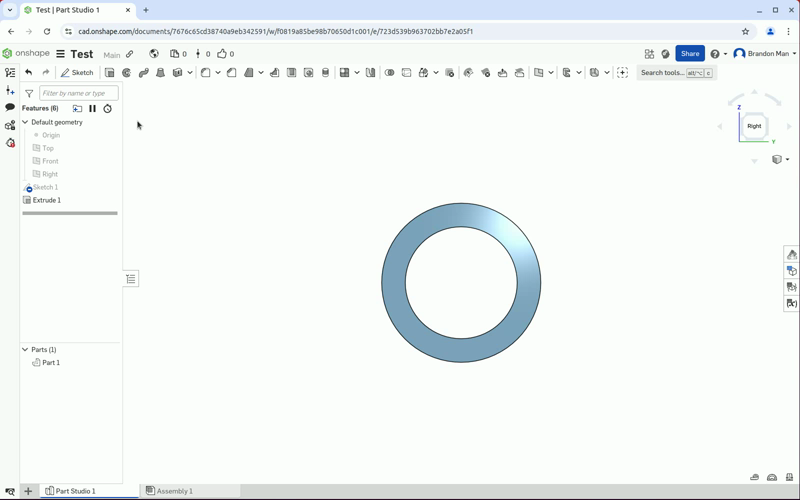
key(shift+h)
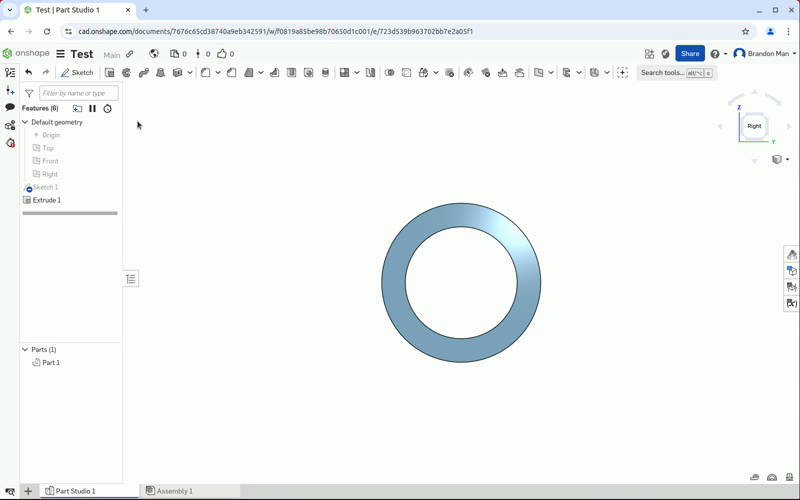
key(shift+h)
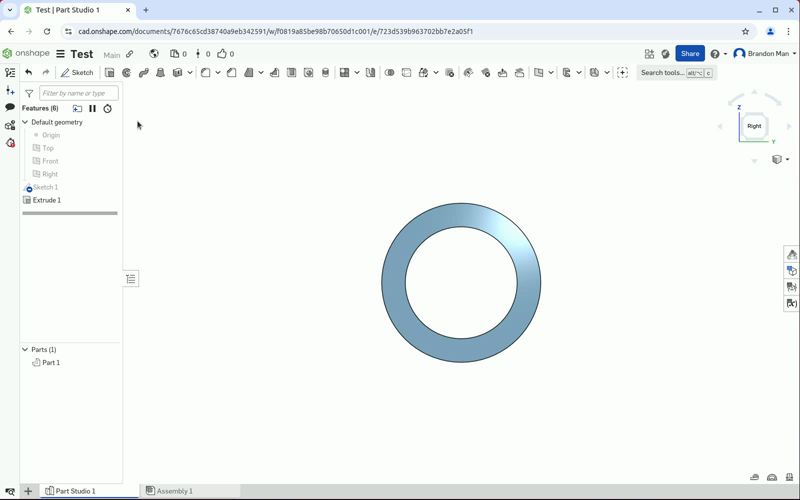
mouse_move(73, 189)
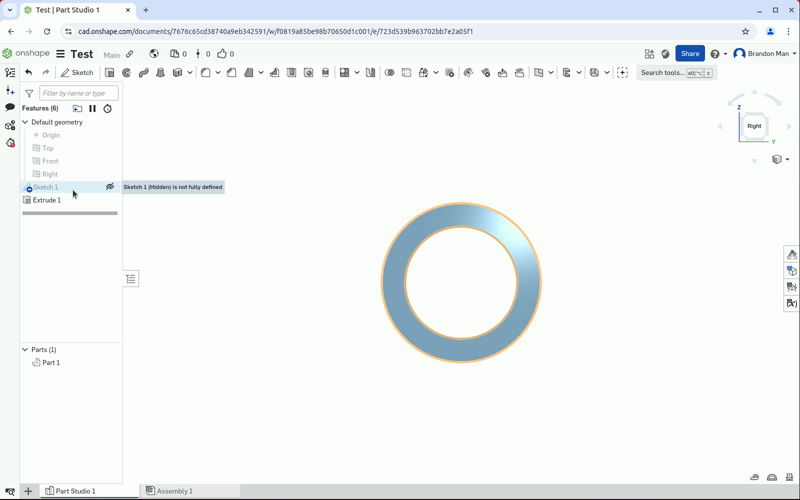
click(73, 189)
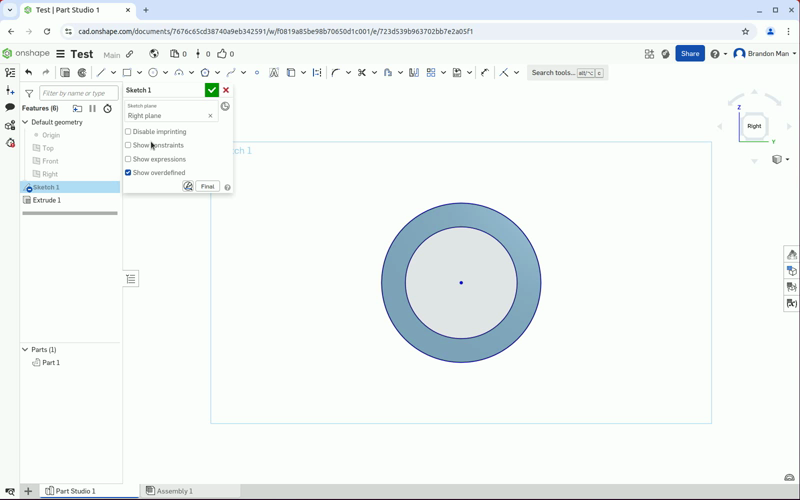
mouse_move(229, 92)
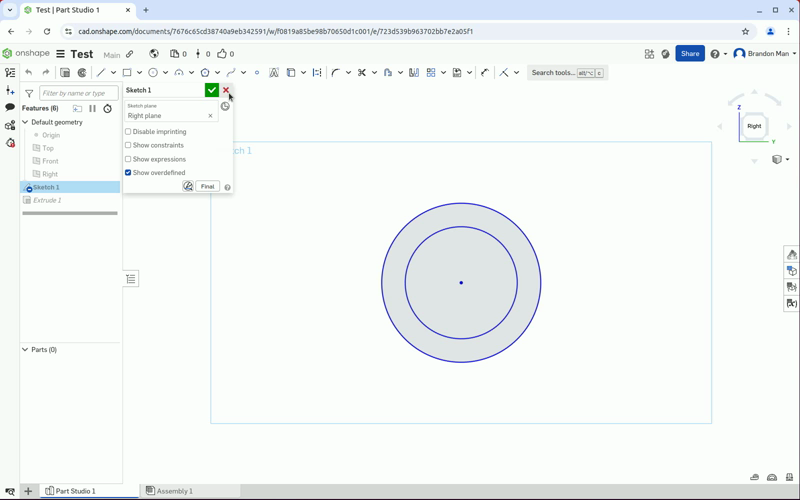
click(229, 92)
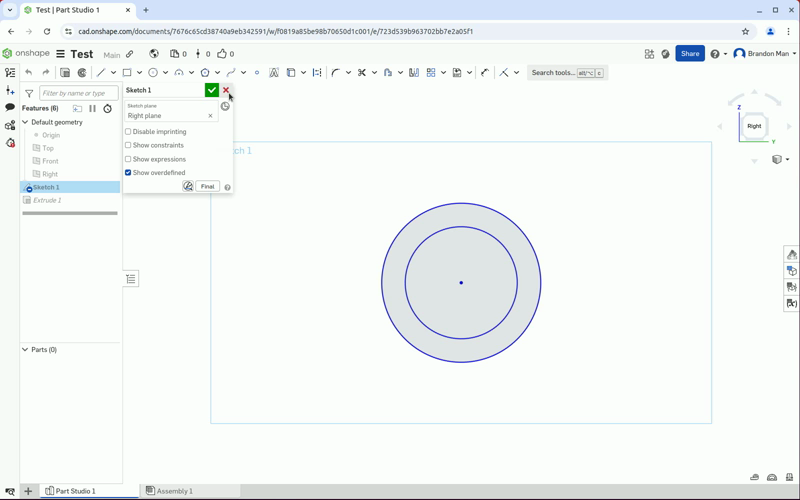
key(shift+s)
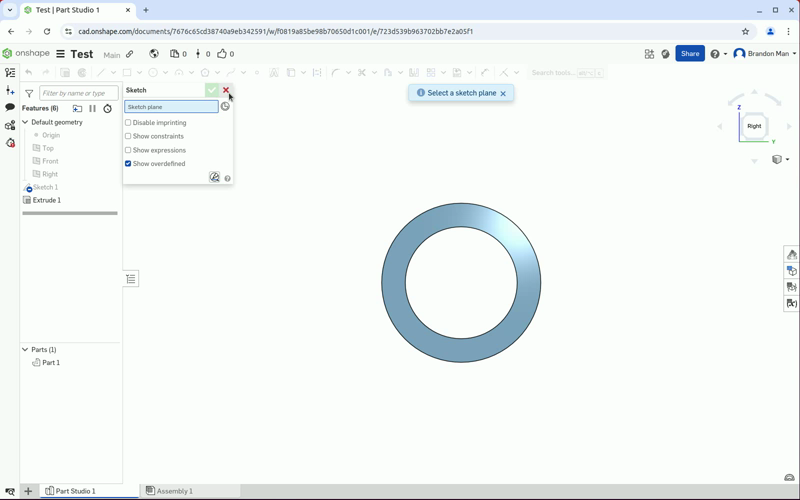
mouse_move(73, 176)
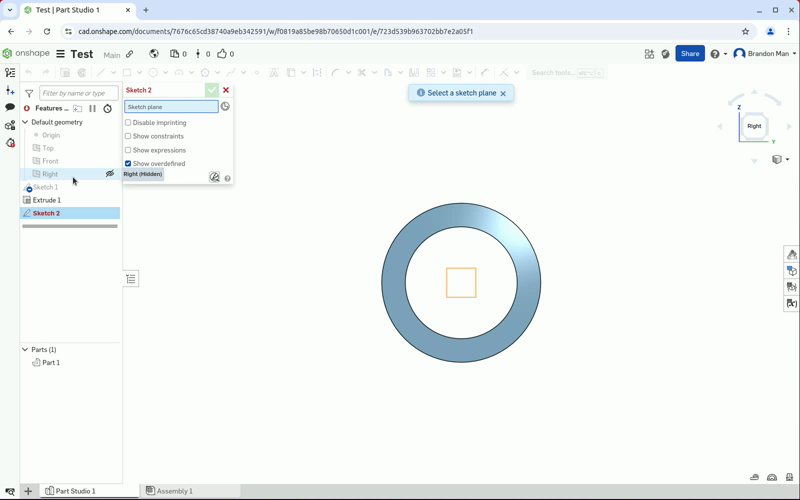
click(73, 176)
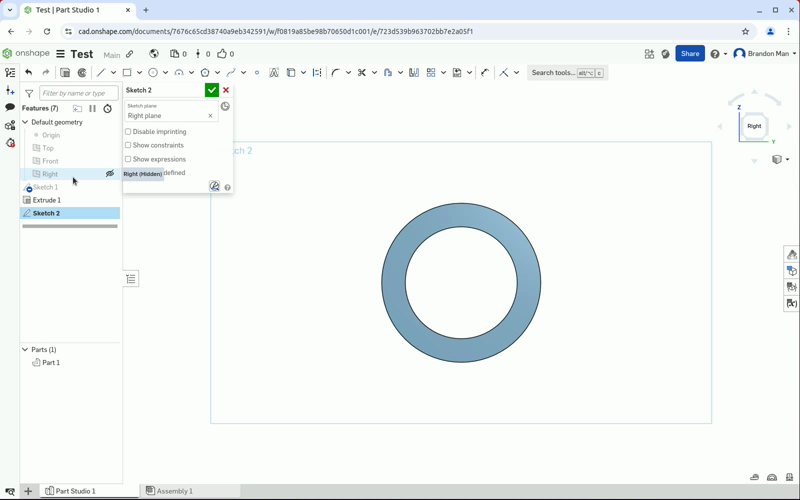
mouse_move(73, 352)
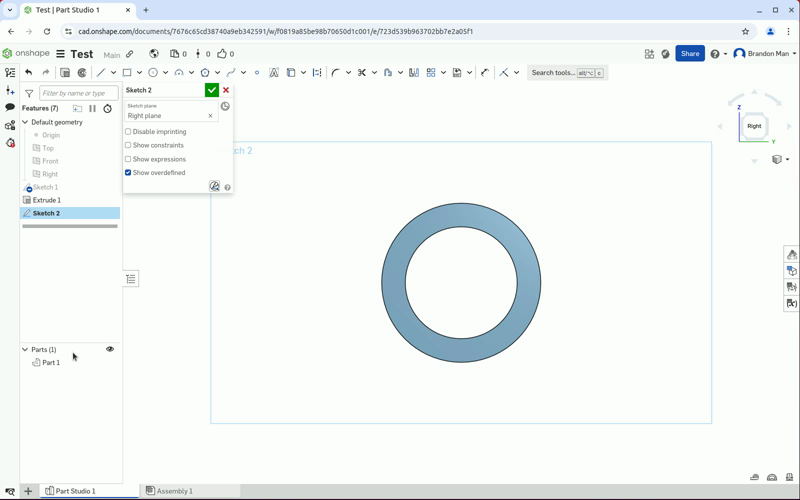
key(y)
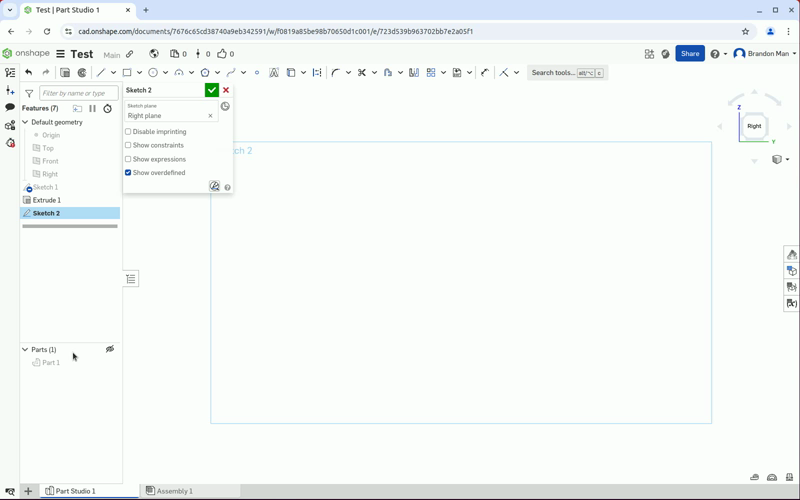
key(c)
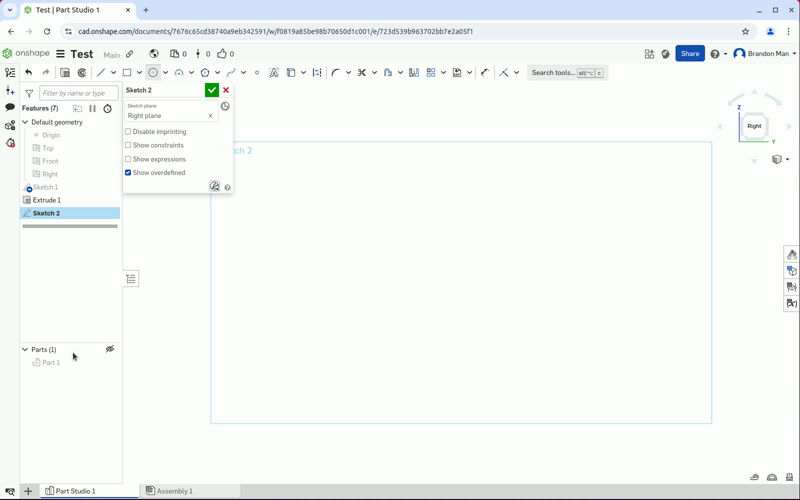
key_down(shift)
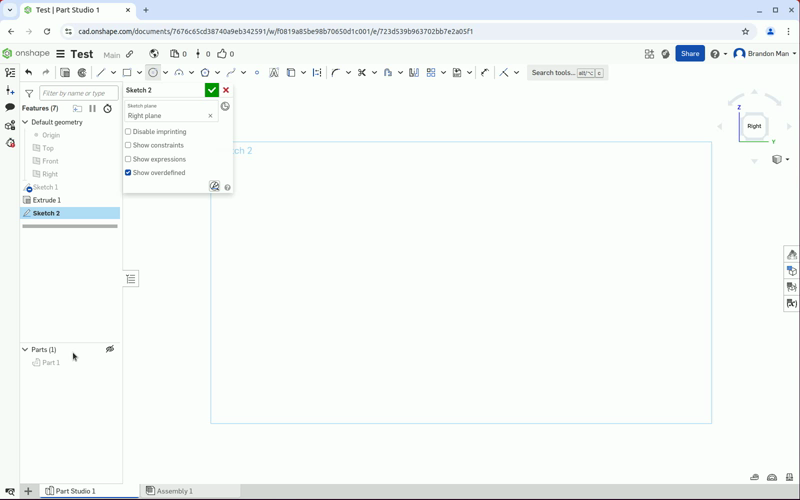
mouse_move(461, 282)
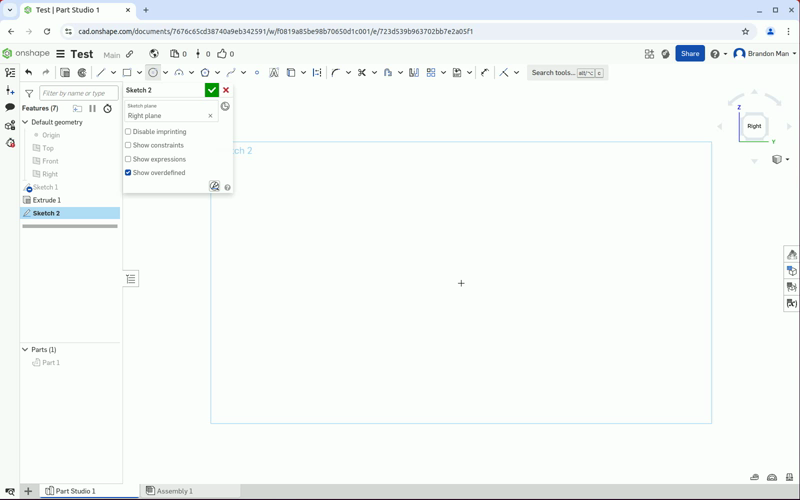
click(461, 282)
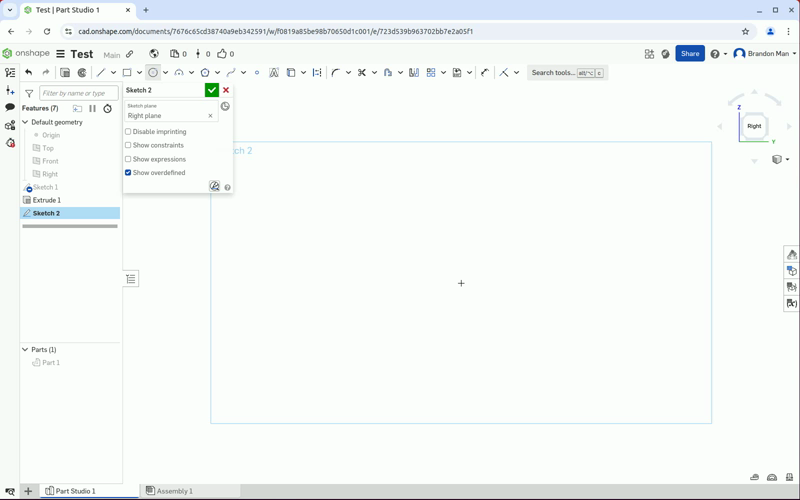
key_up(shift)
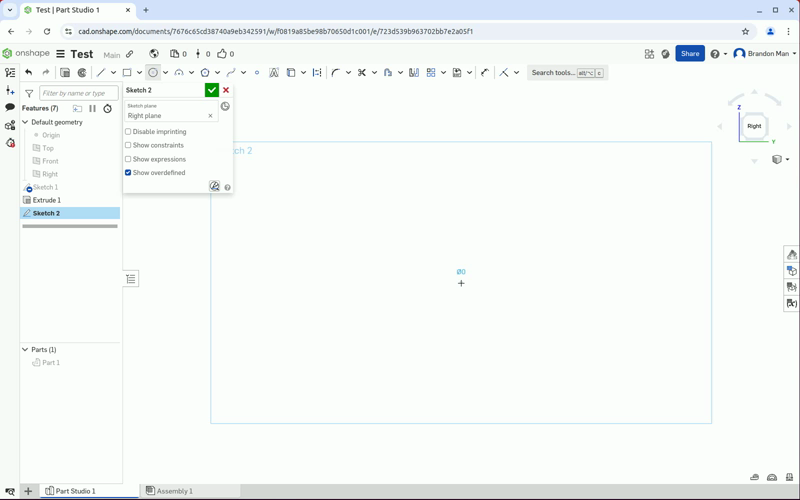
mouse_move(540, 282)
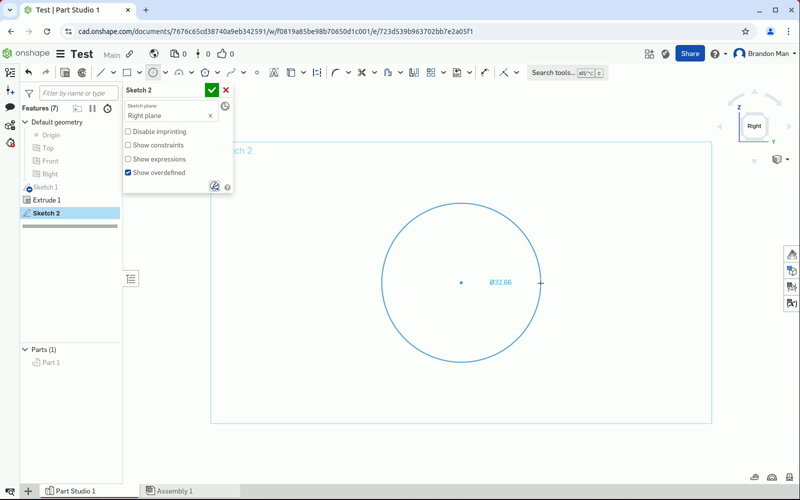
click(540, 282)
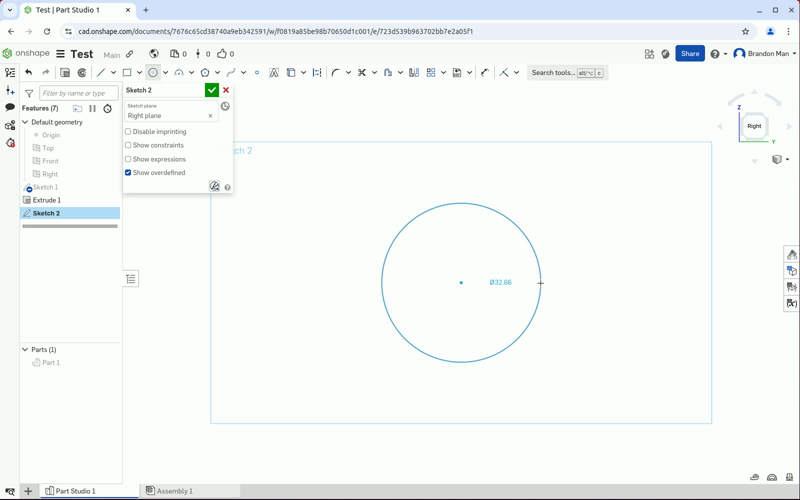
key(esc)
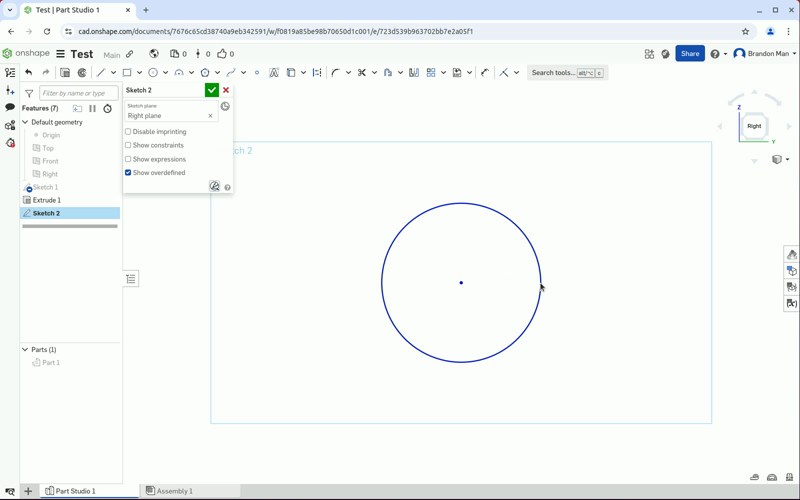
key(c)
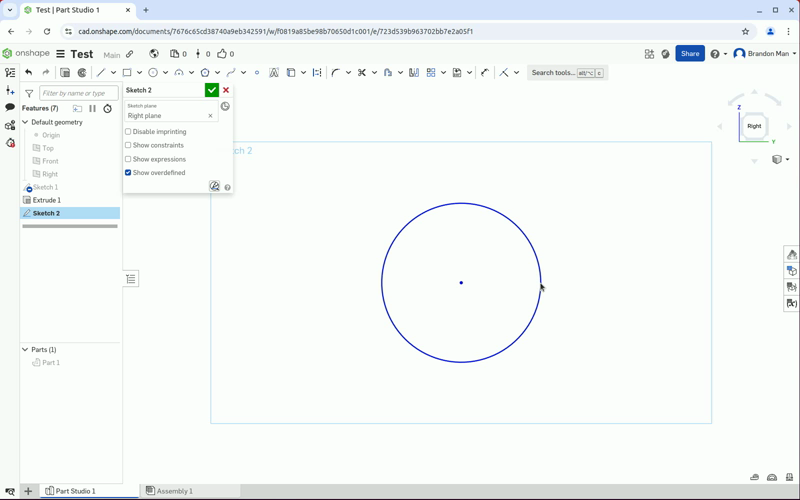
key_down(shift)
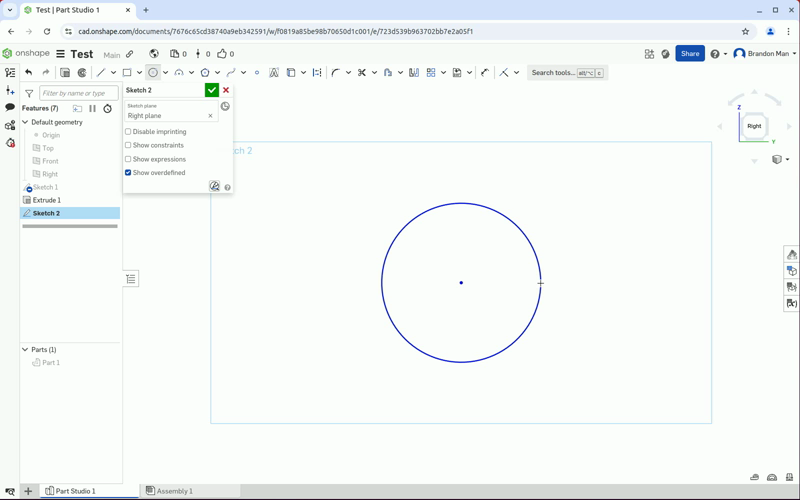
mouse_move(461, 282)
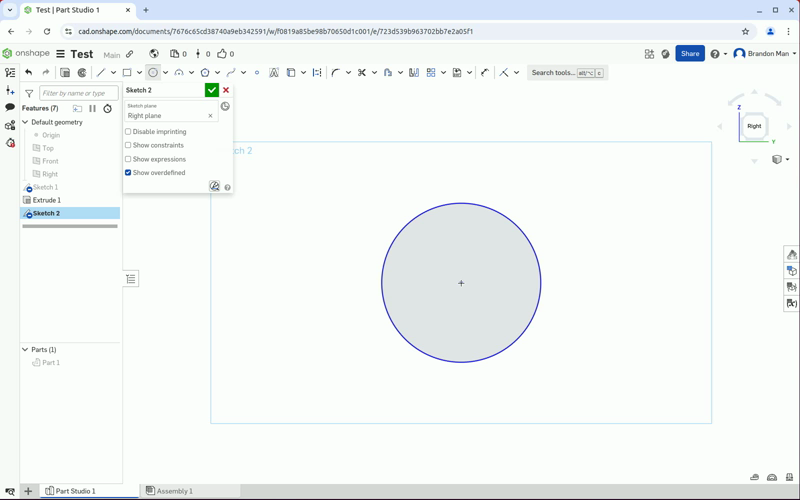
click(461, 282)
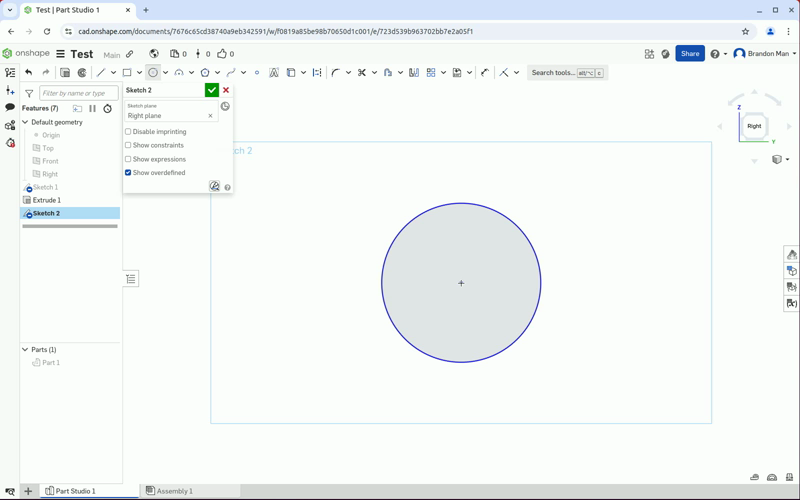
key_up(shift)
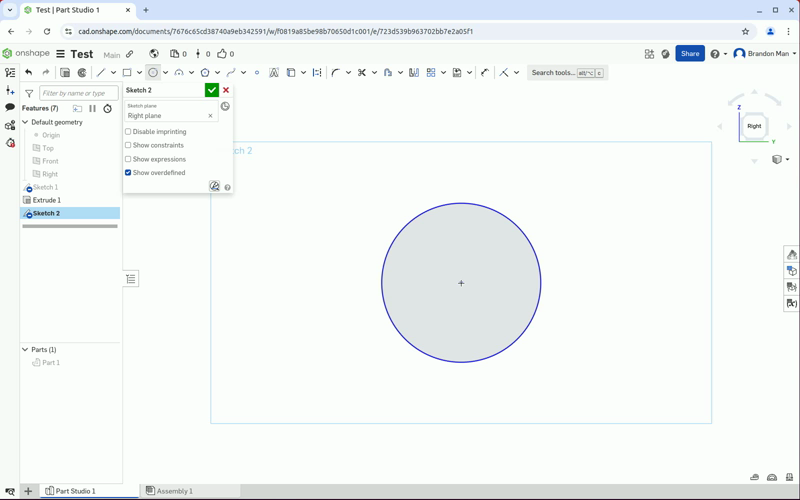
mouse_move(538, 282)
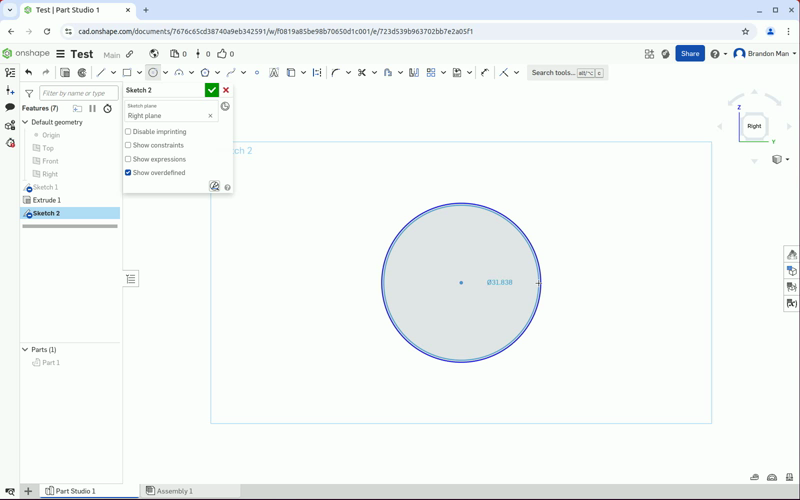
scroll(6)
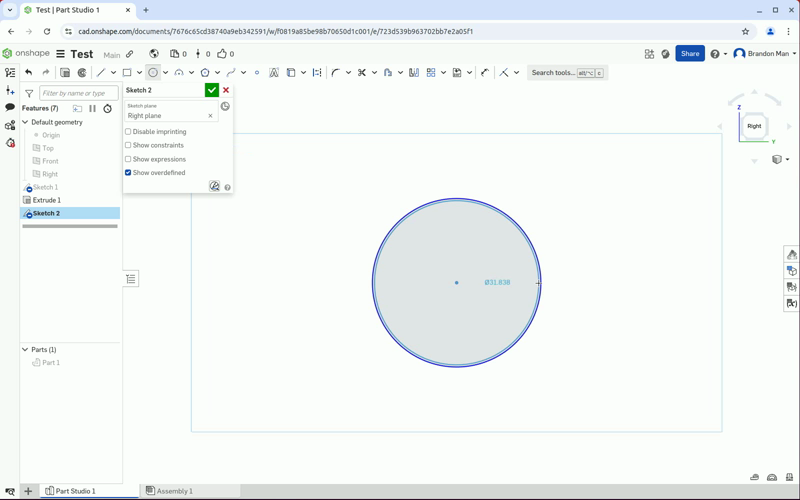
scroll(6)
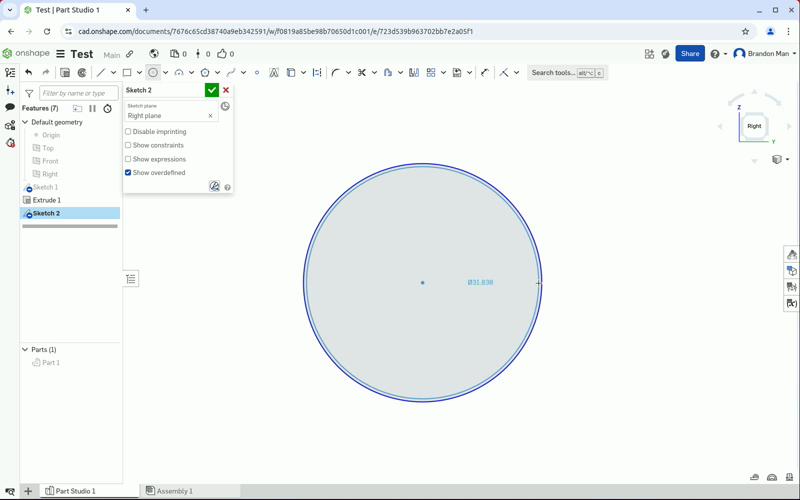
scroll(6)
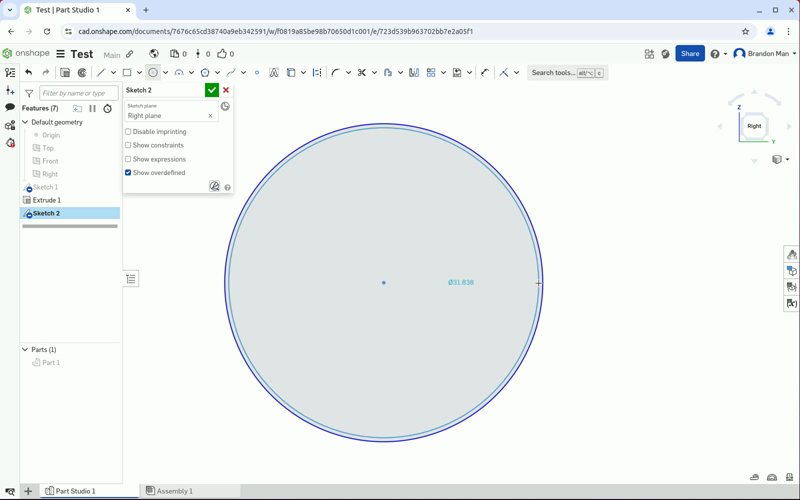
scroll(6)
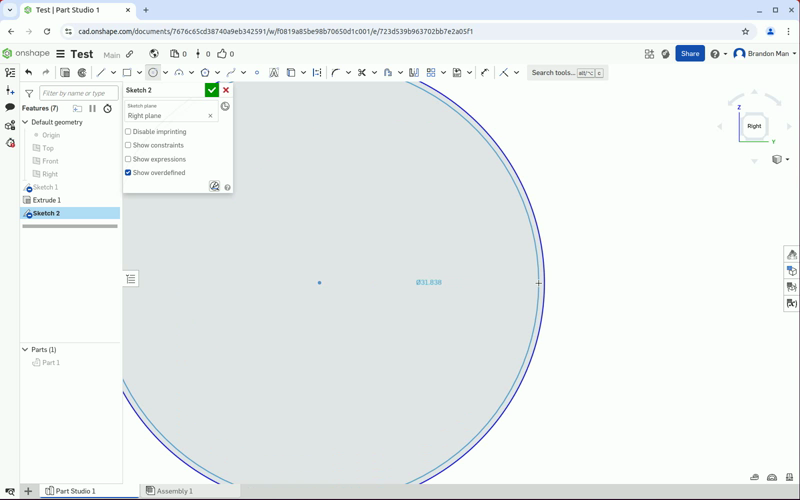
scroll(6)
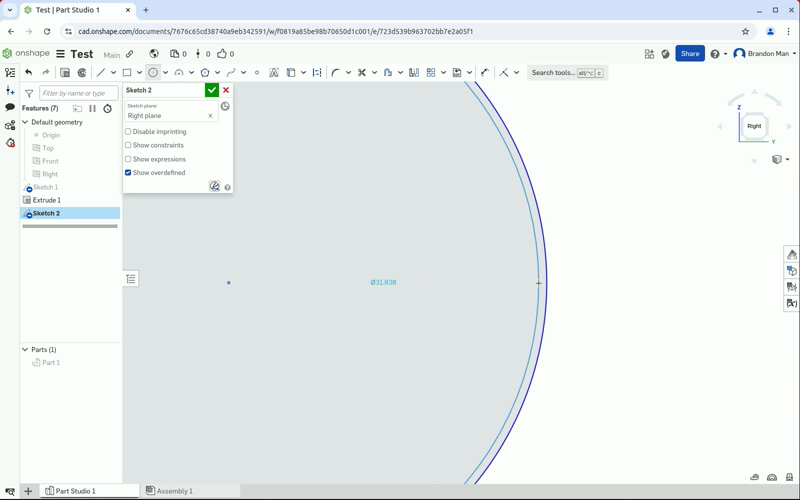
scroll(6)
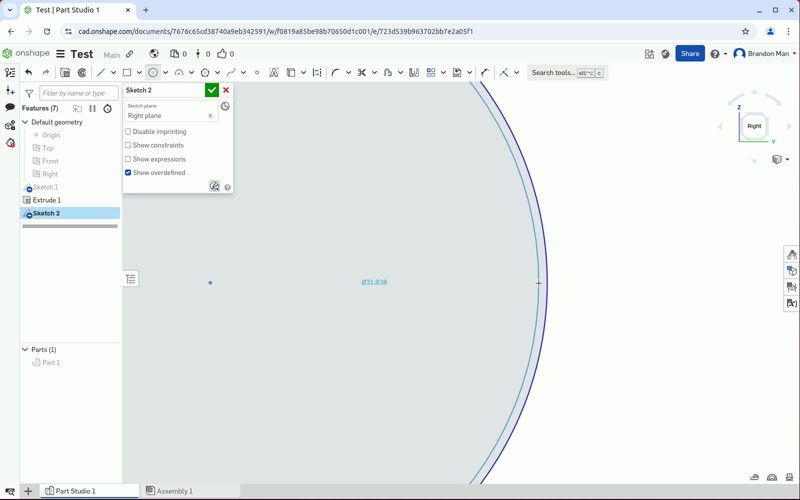
scroll(6)
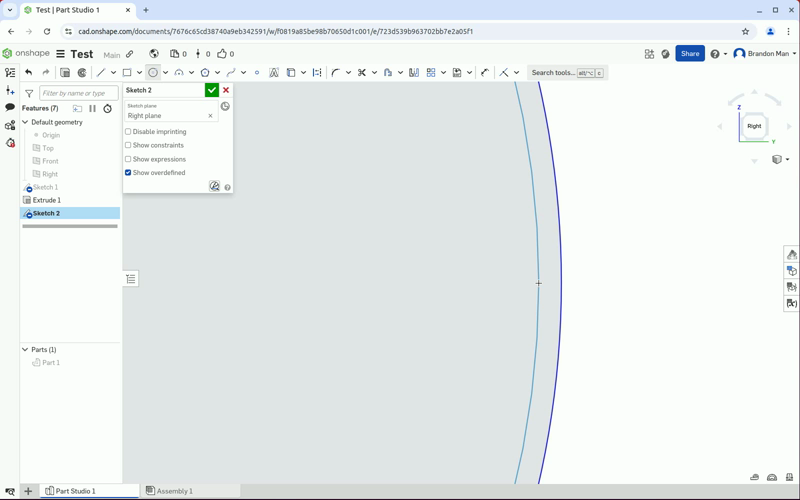
click(538, 282)
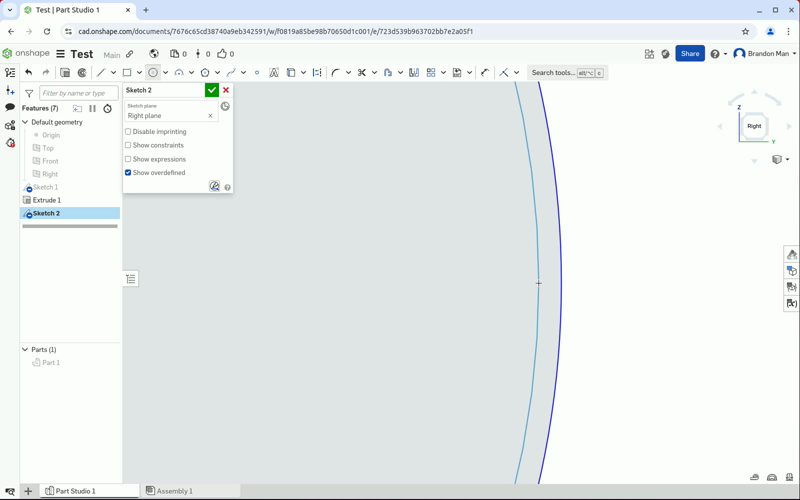
scroll(-6)
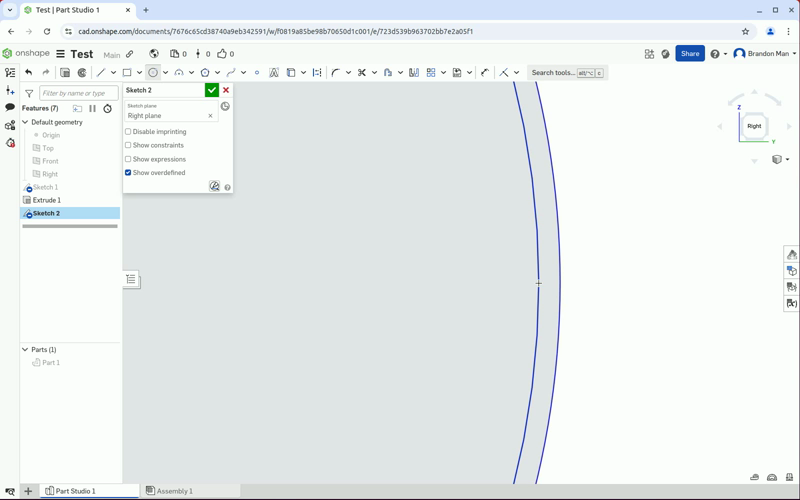
scroll(-6)
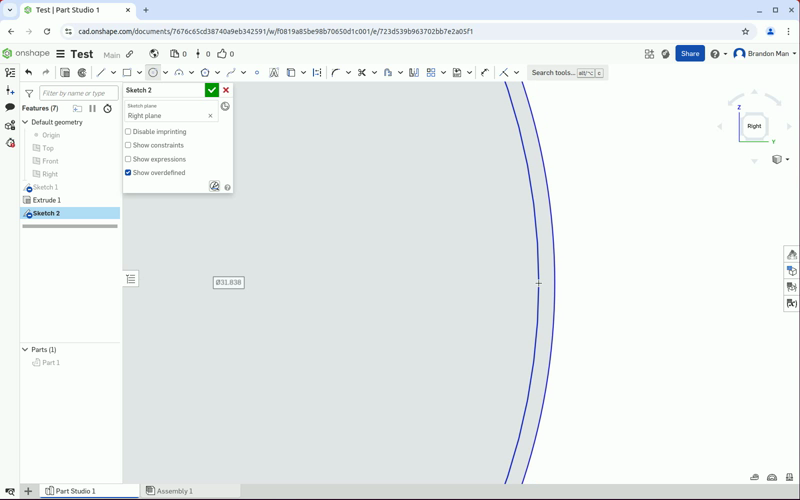
scroll(-6)
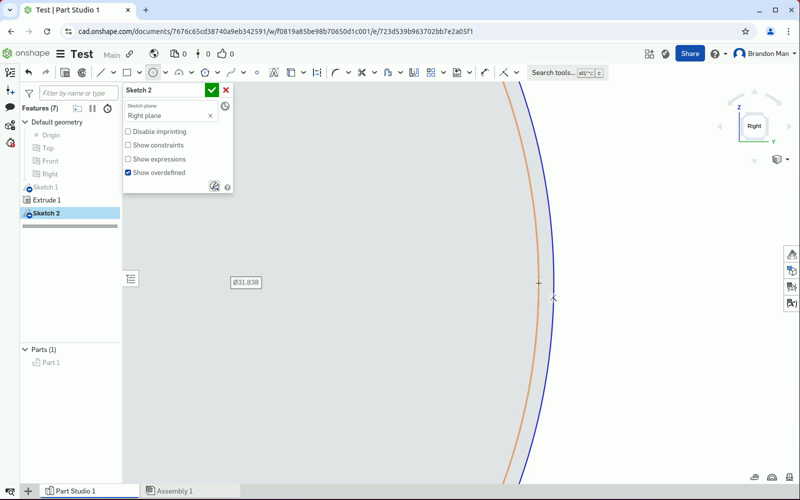
scroll(-6)
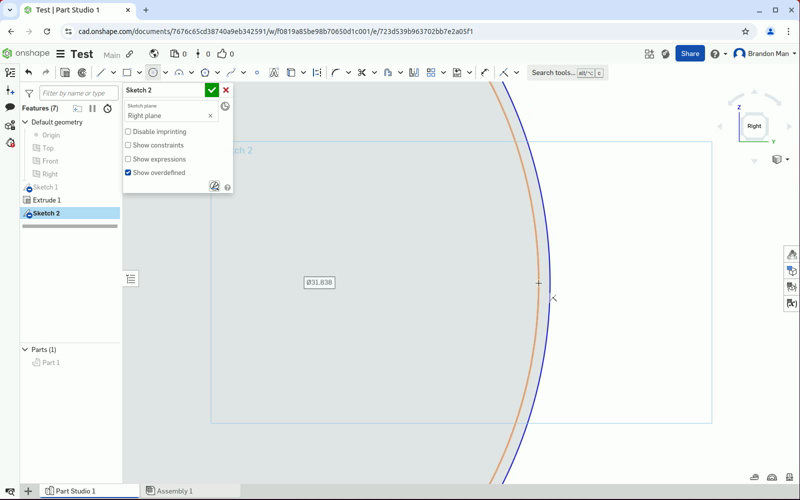
scroll(-6)
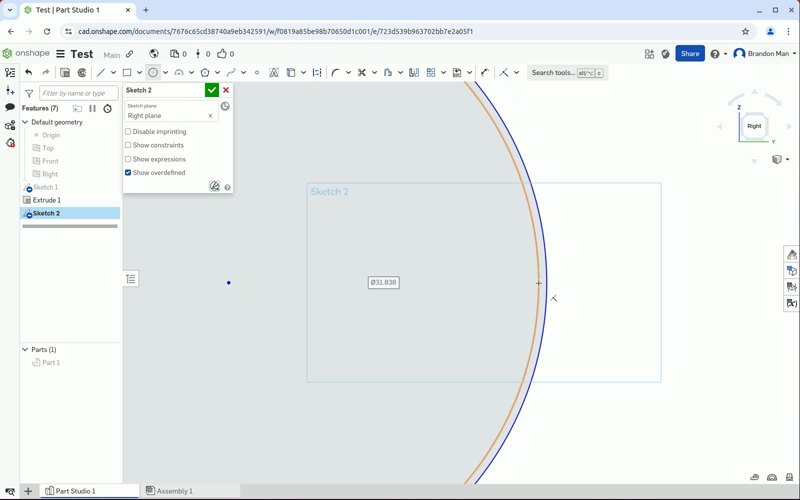
scroll(-6)
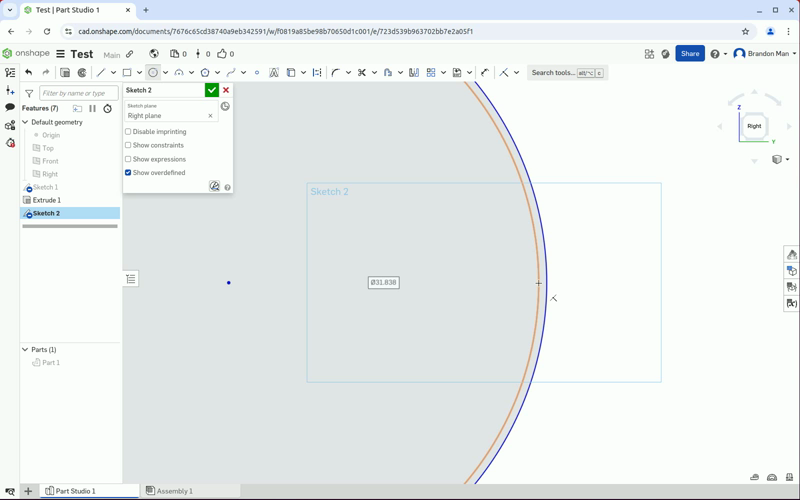
scroll(-6)
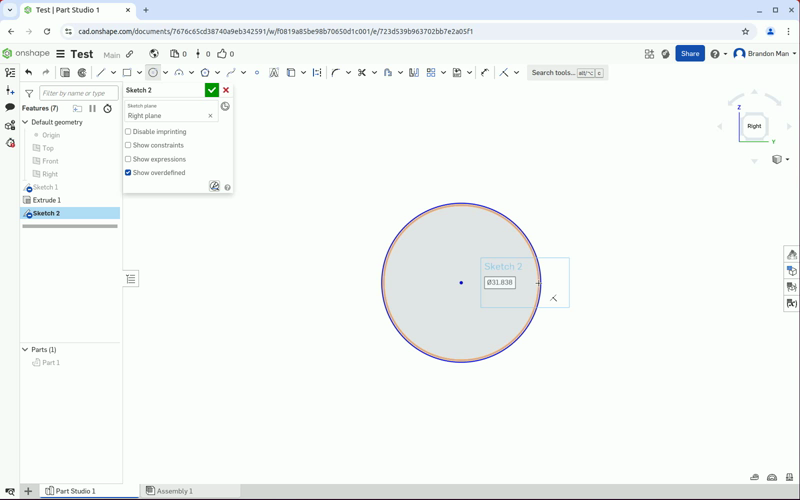
key(esc)
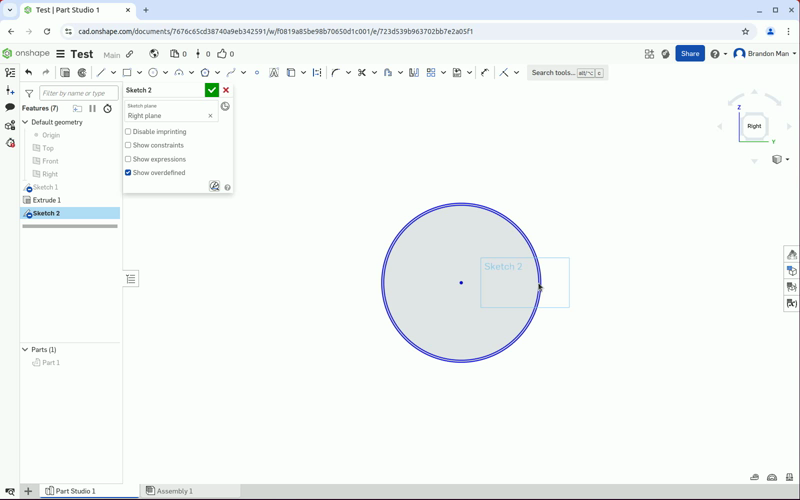
mouse_move(538, 273)
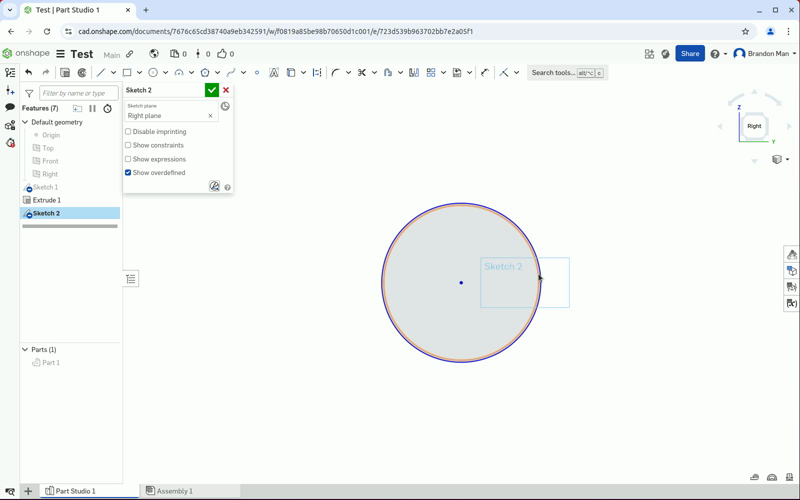
scroll(6)
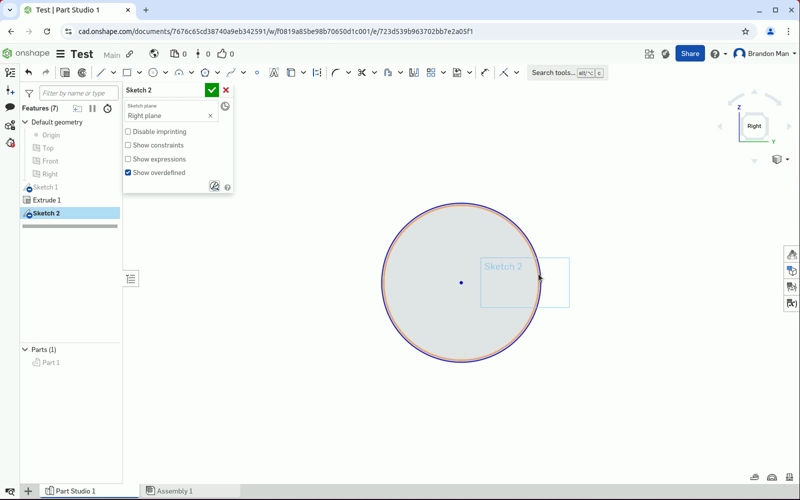
scroll(6)
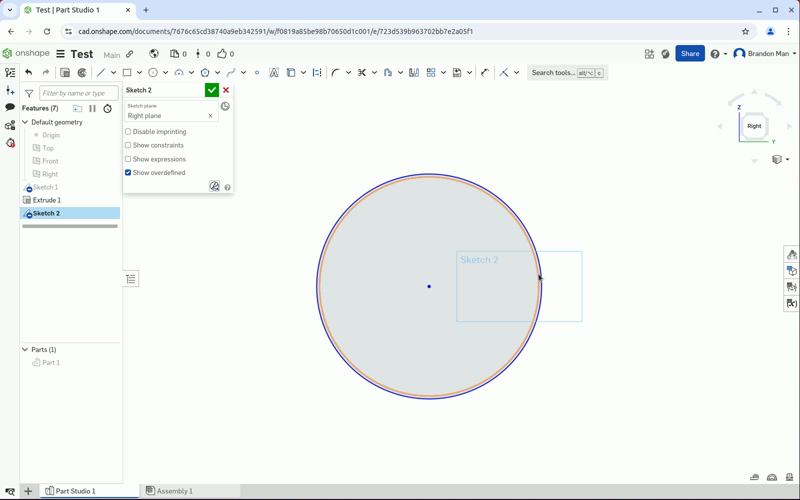
scroll(6)
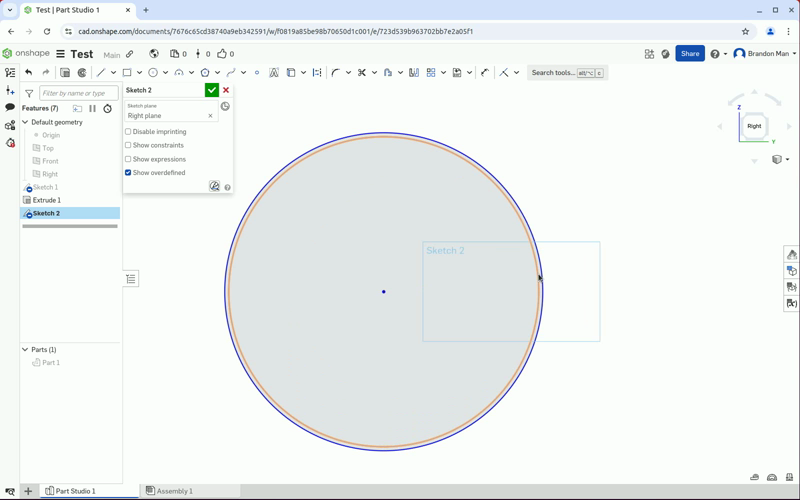
scroll(6)
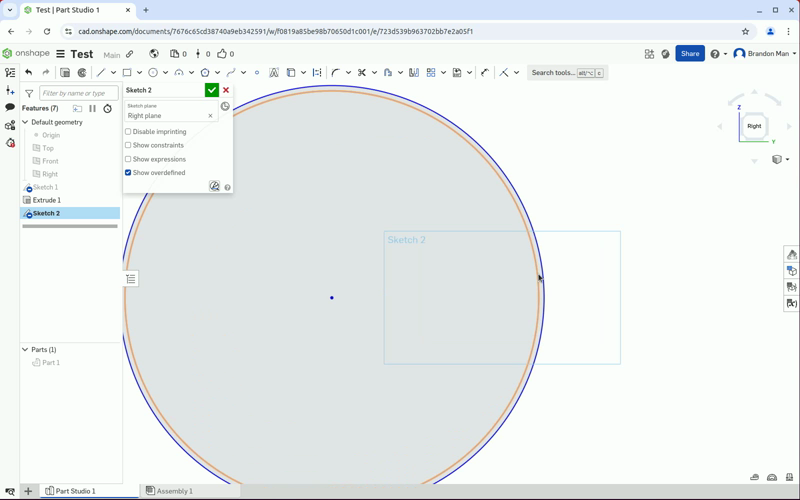
scroll(6)
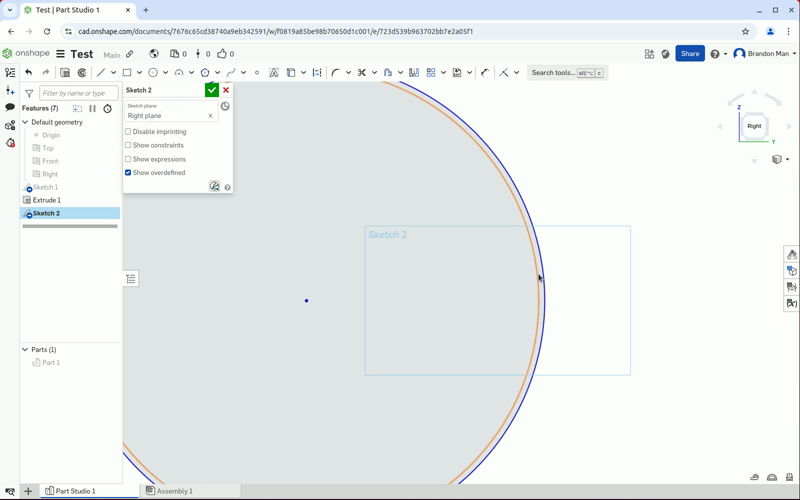
scroll(6)
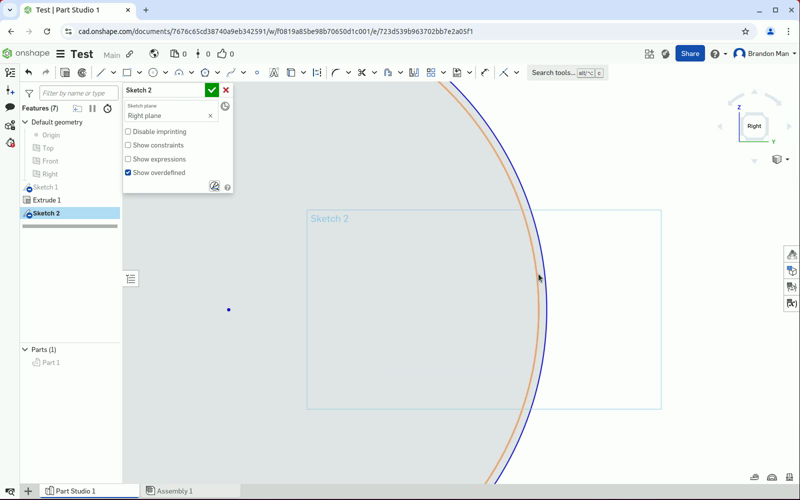
scroll(6)
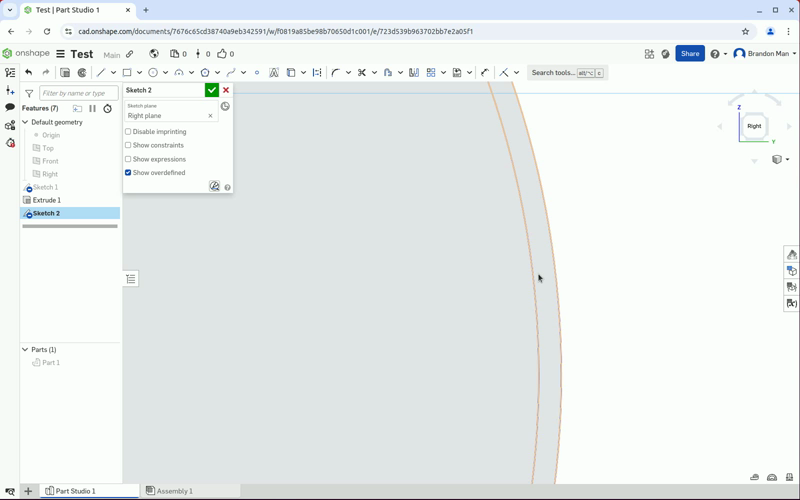
click(538, 273)
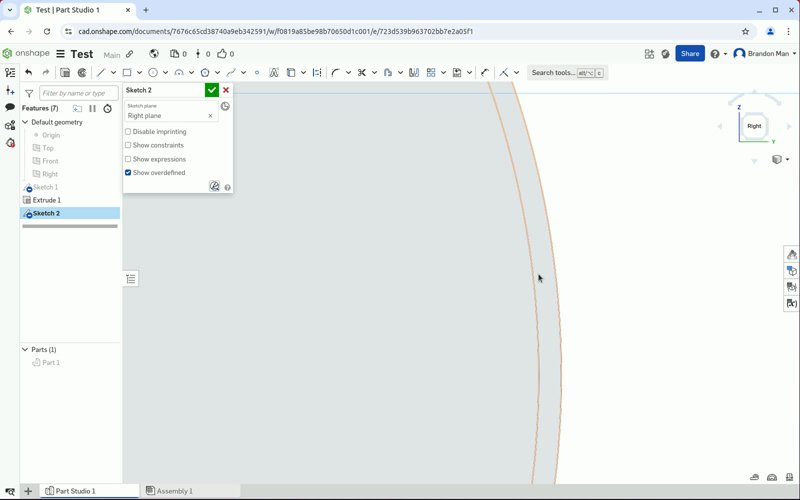
scroll(-6)
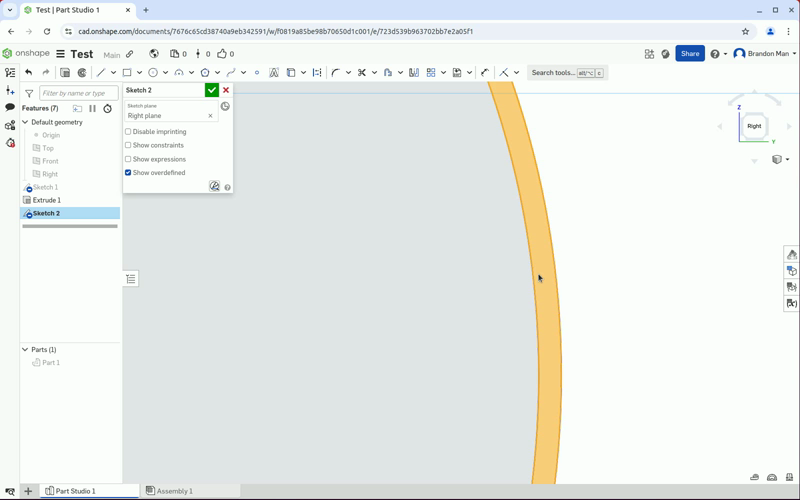
scroll(-6)
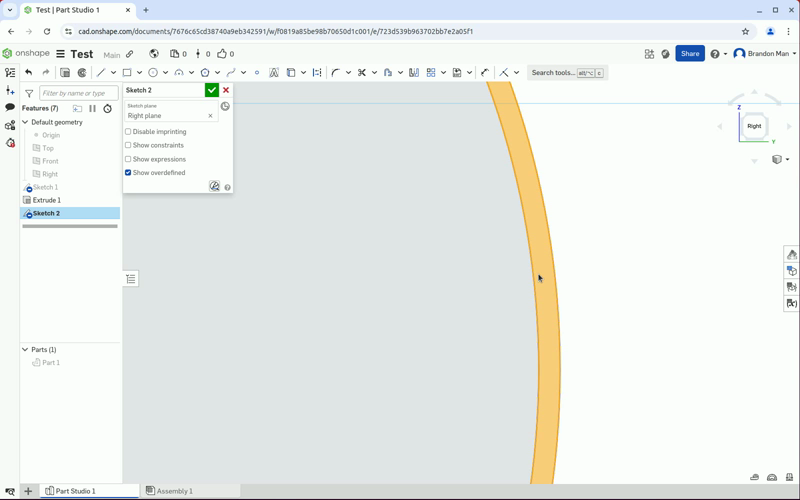
scroll(-6)
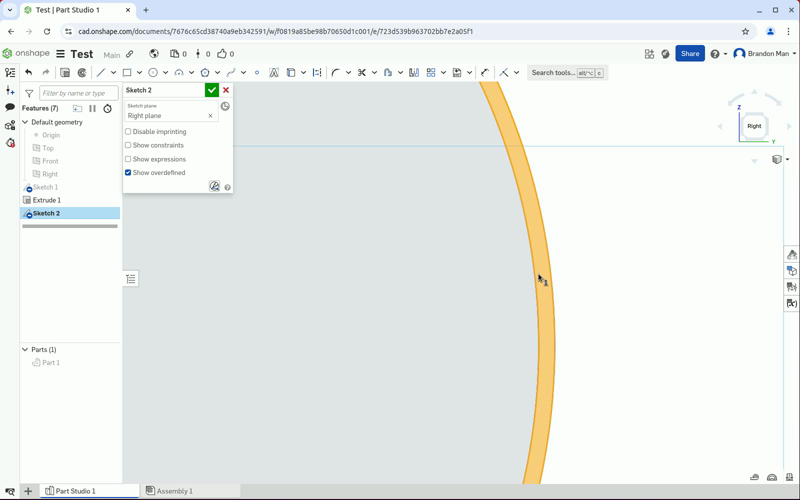
scroll(-6)
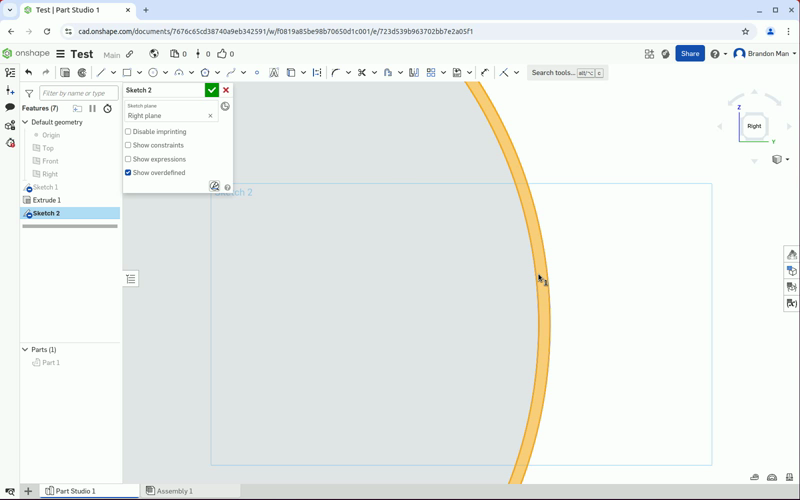
scroll(-6)
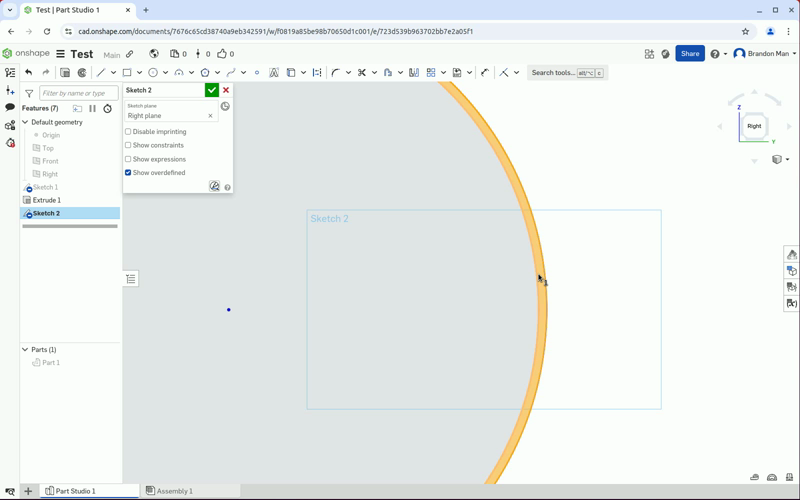
scroll(-6)
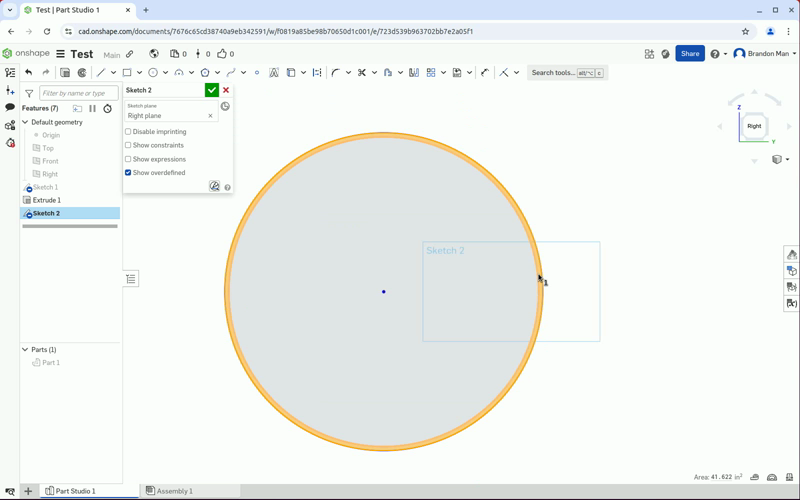
scroll(-6)
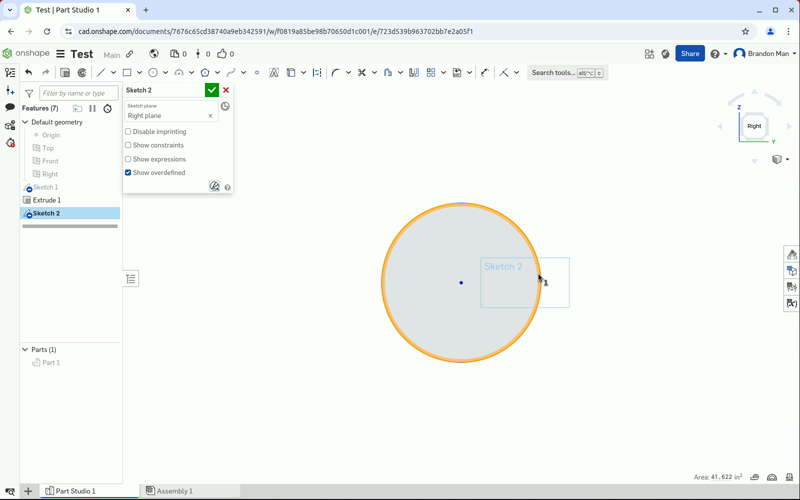
mouse_move(73, 352)
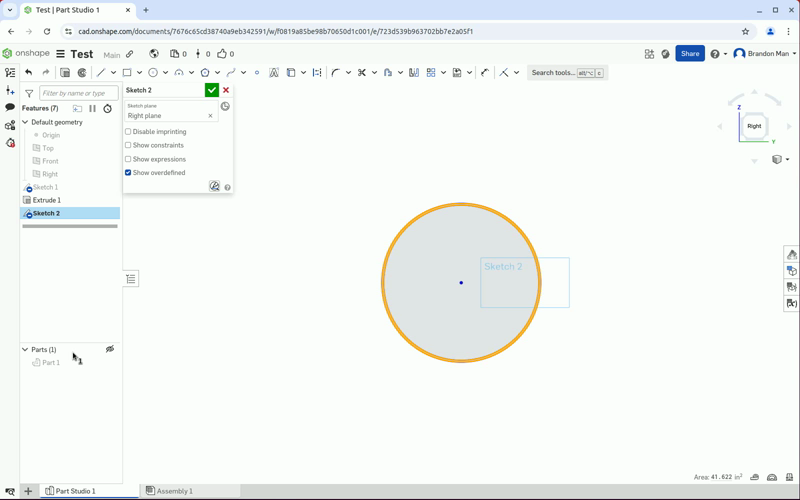
key(shift+y)
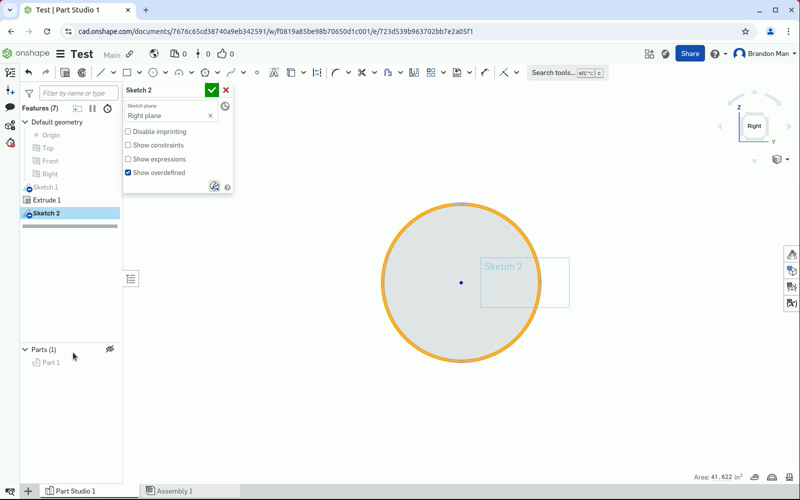
key(shift+e)
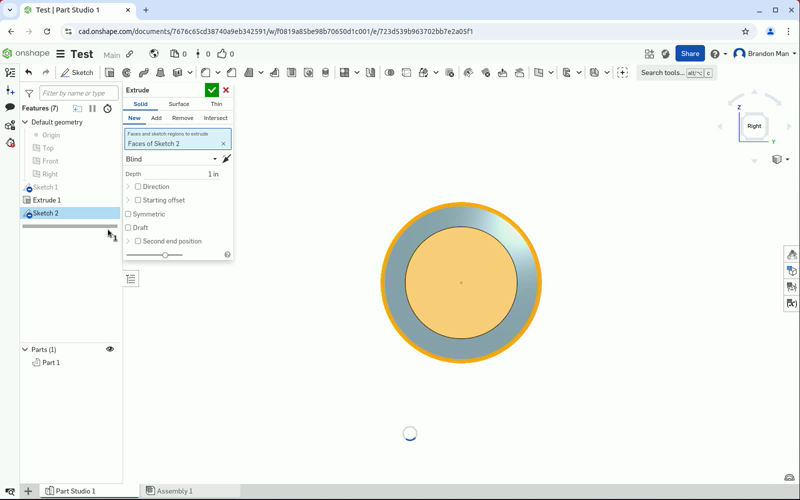
mouse_move(143, 106)
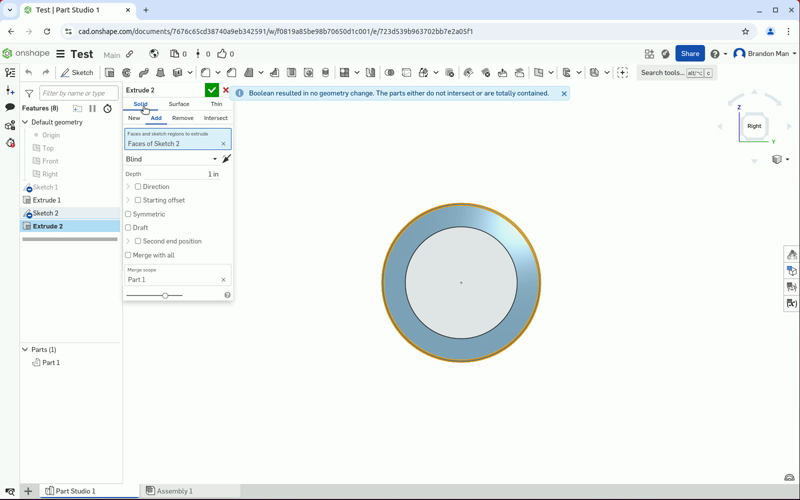
click(143, 106)
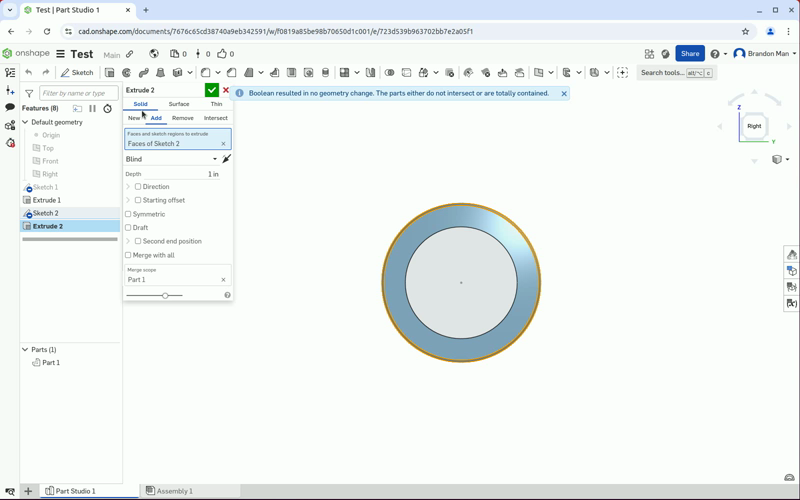
mouse_move(137, 120)
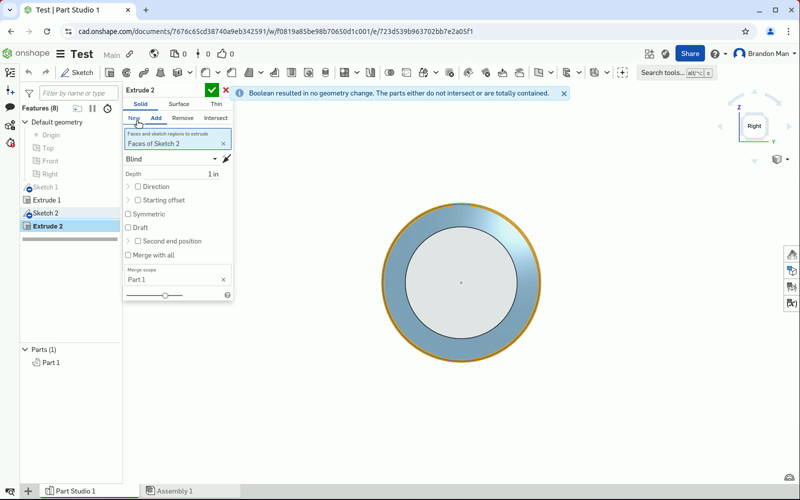
click(137, 120)
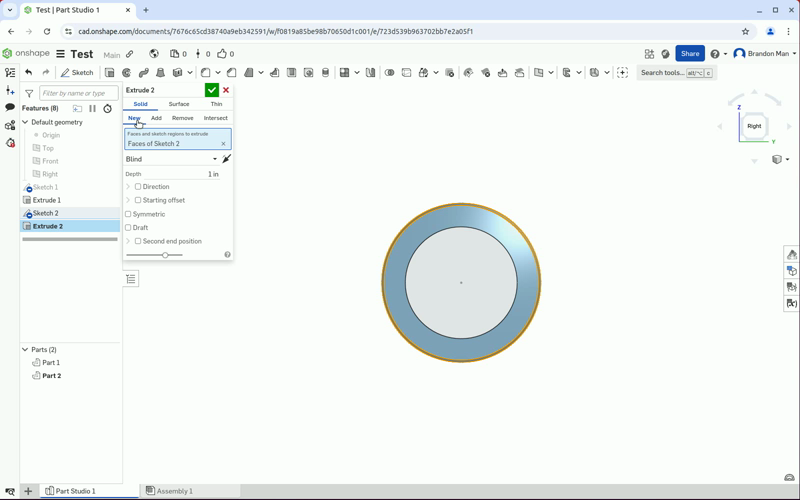
key(tab, 4)
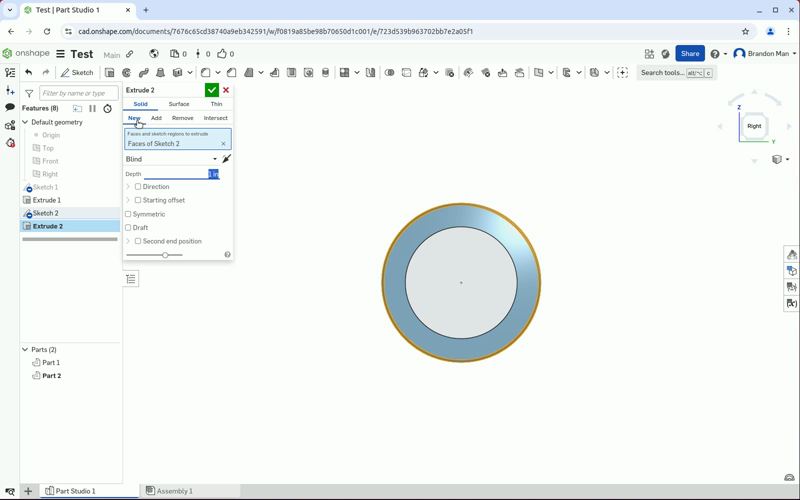
text(23.108)
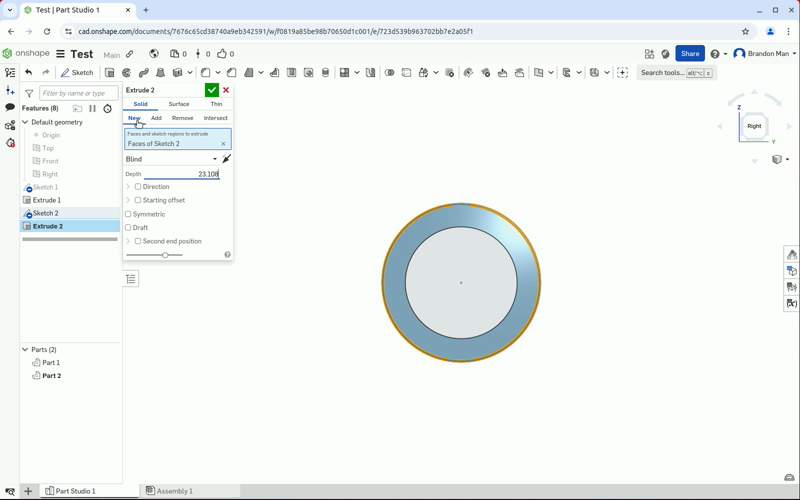
key(enter)
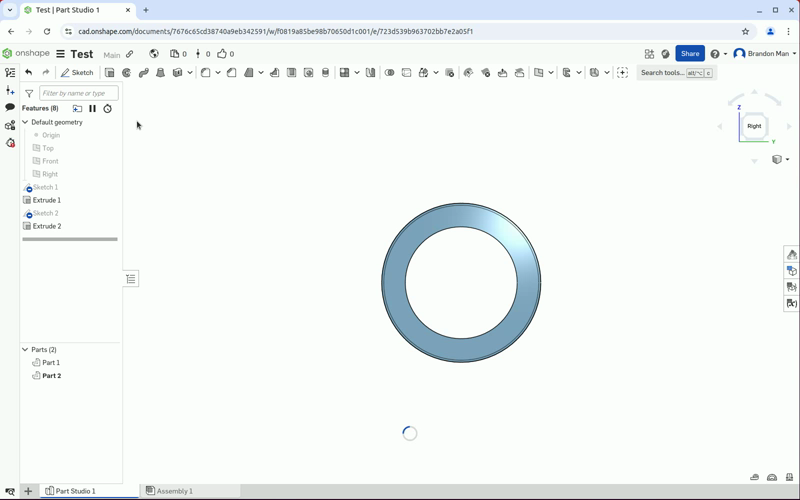
key(shift+h)
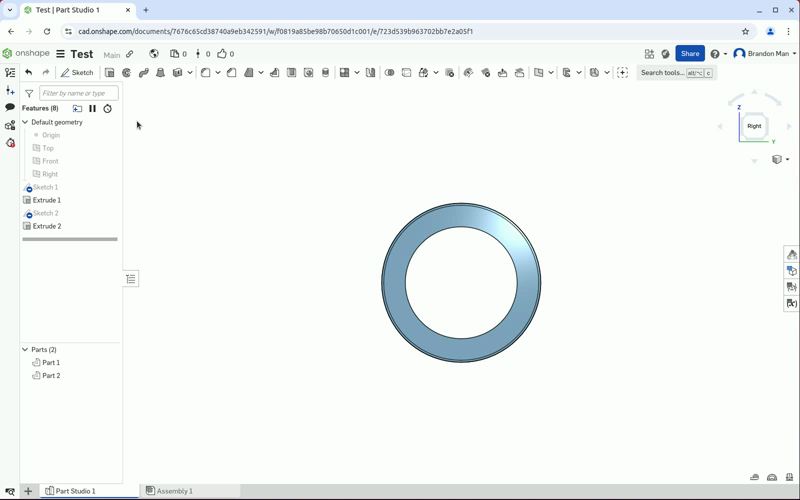
key(shift+h)
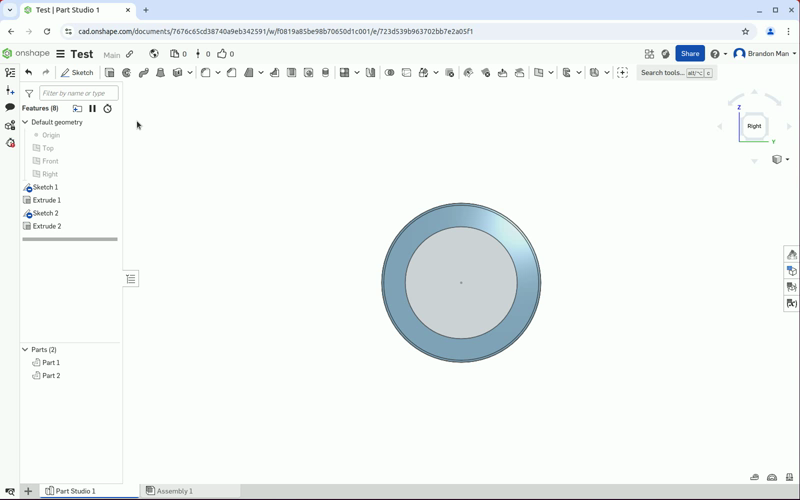
key(shift+7)
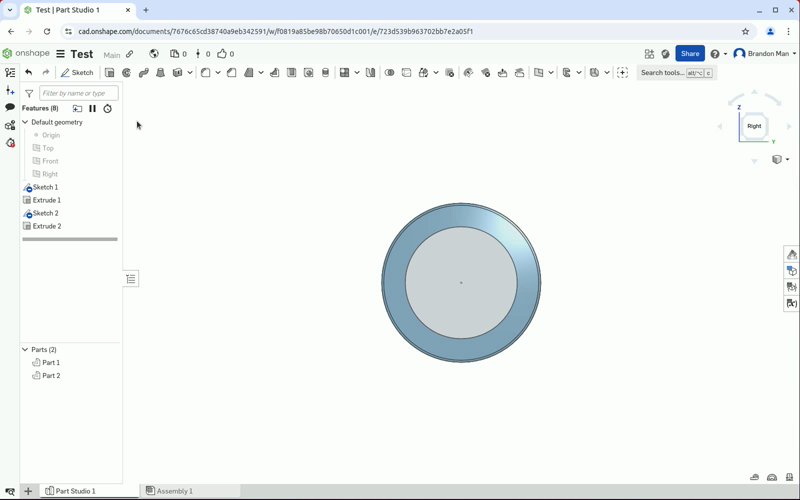
key(right, 2)
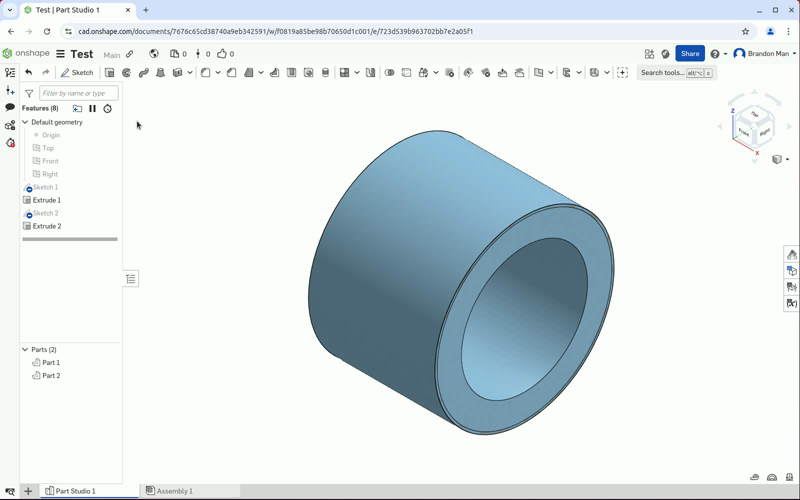
key(down, 2)
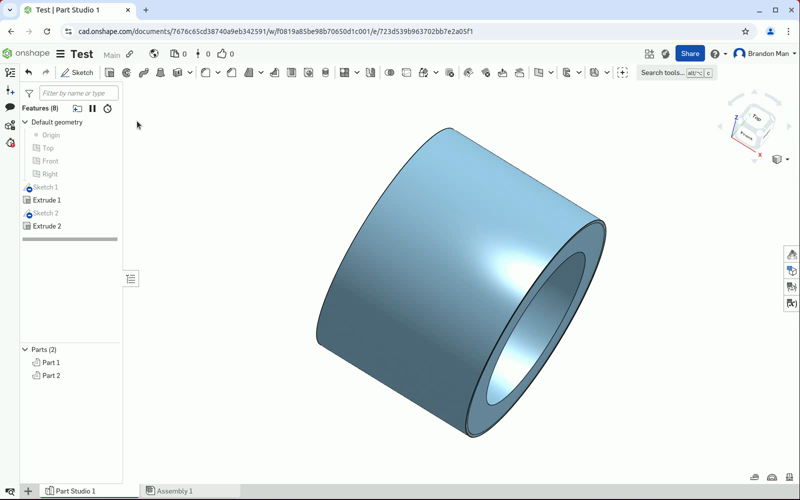
key(up, 2)
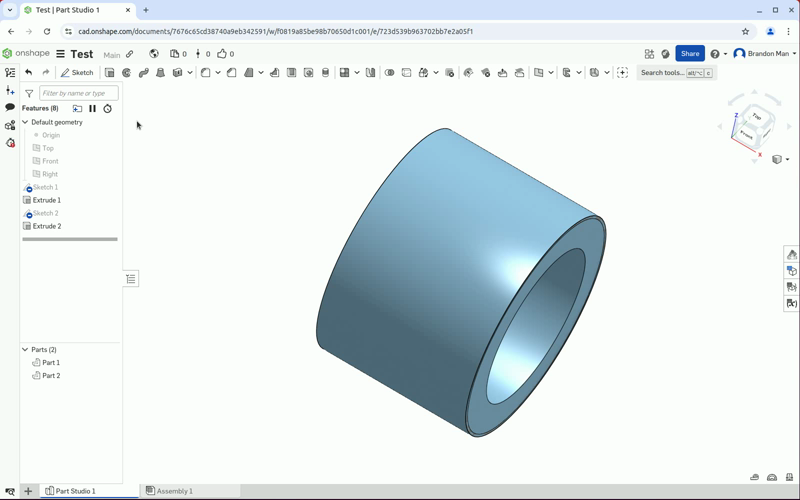
key(left, 2)
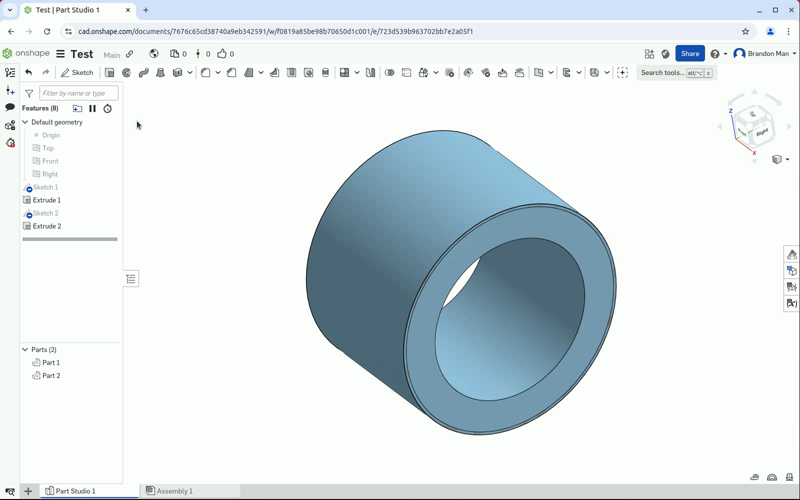
mouse_move(73, 189)
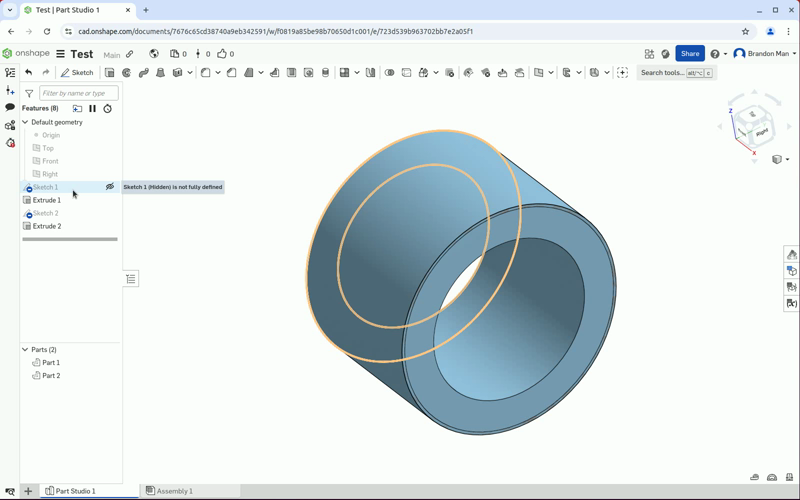
click(73, 189)